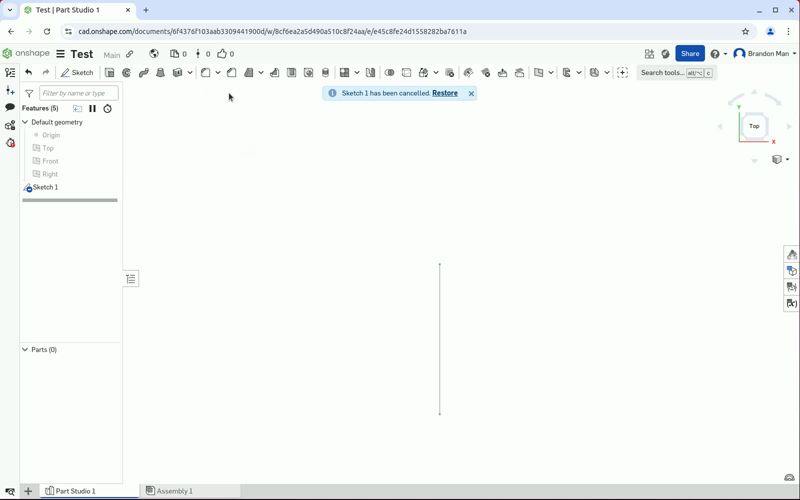
key(shift+h)
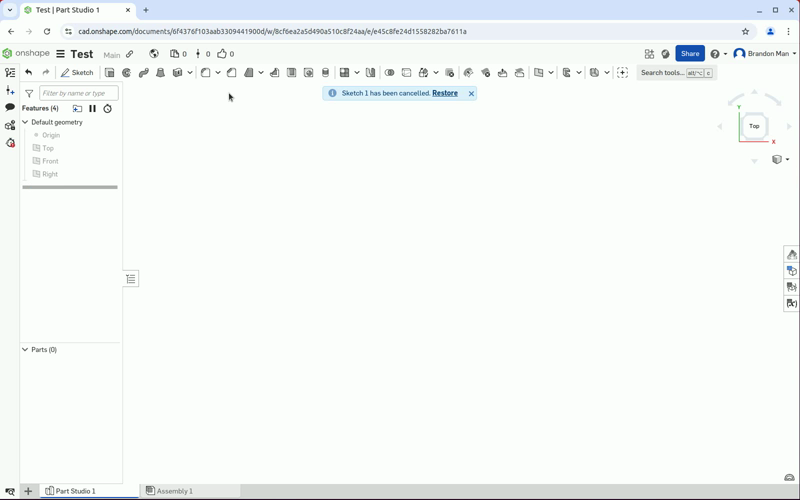
mouse_move(73, 352)
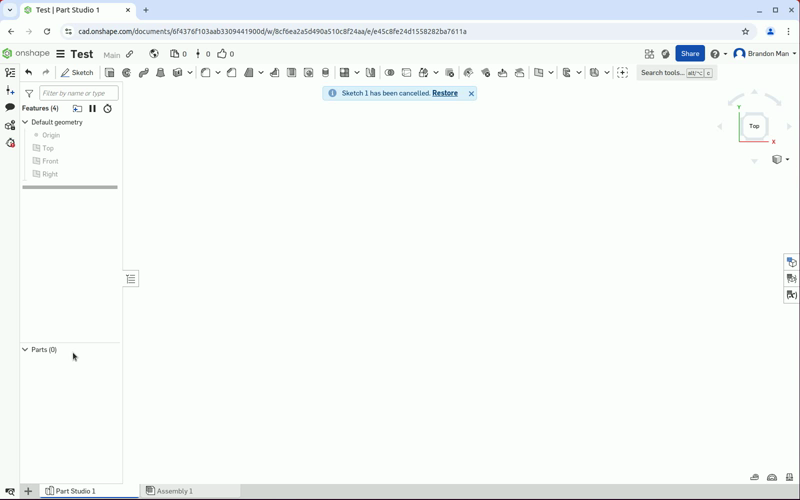
key(y)
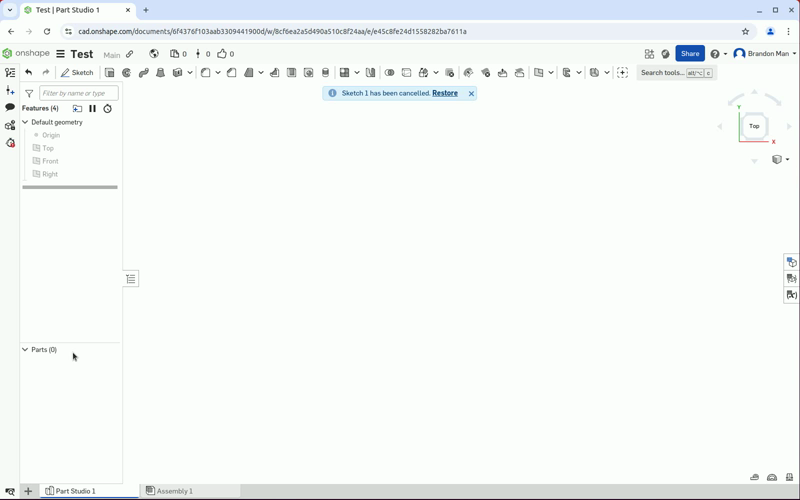
key(shift+p)
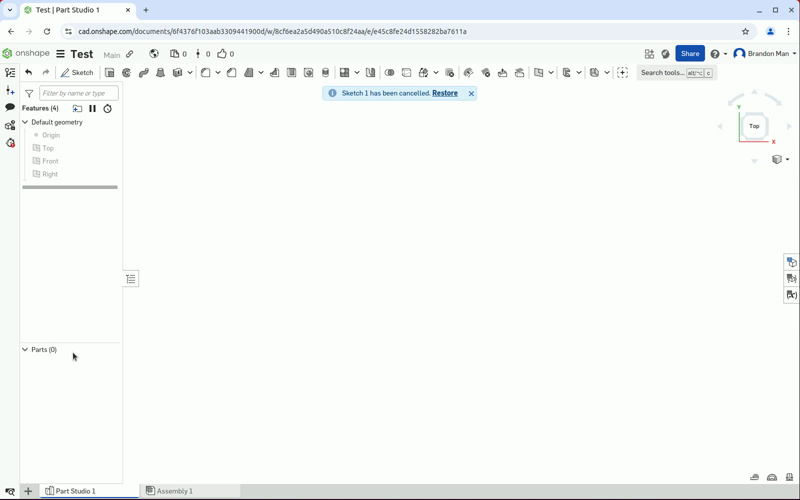
key(space)
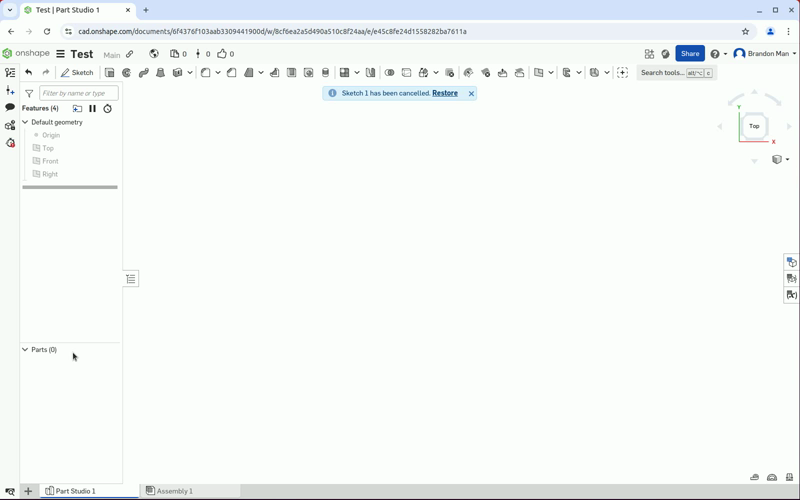
key_down(shift)
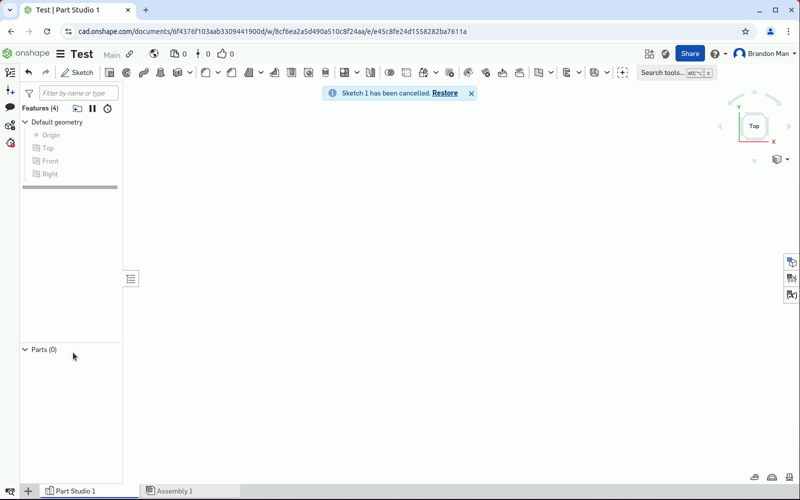
key(up)
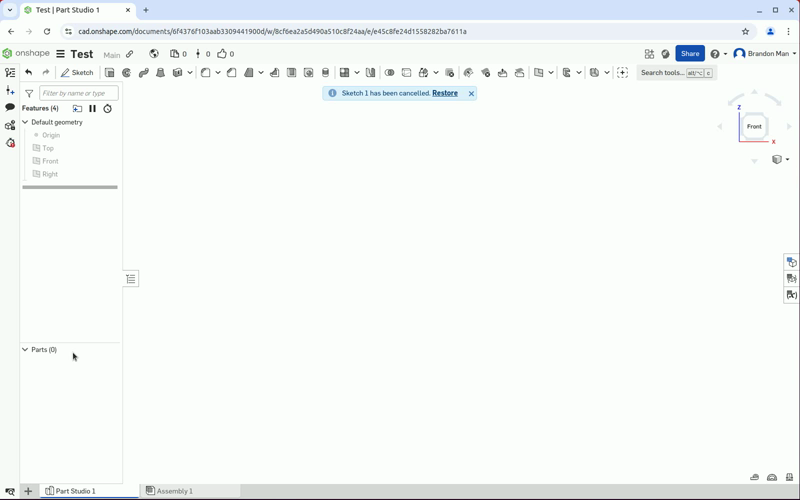
key_up(shift)
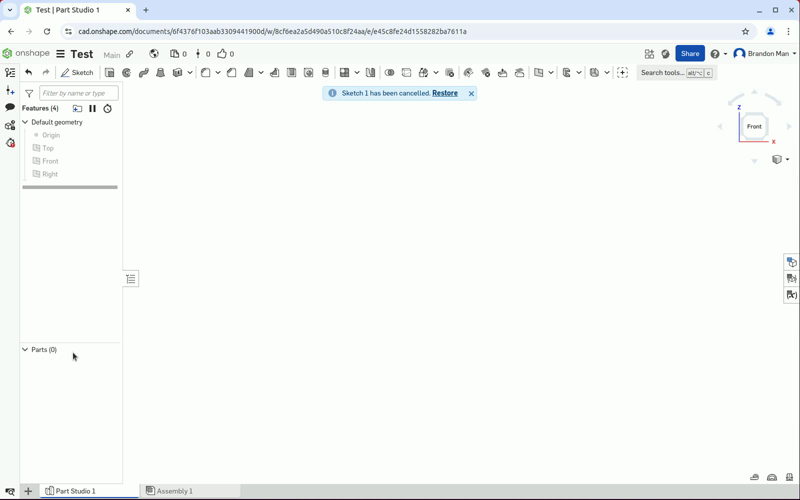
mouse_move(73, 352)
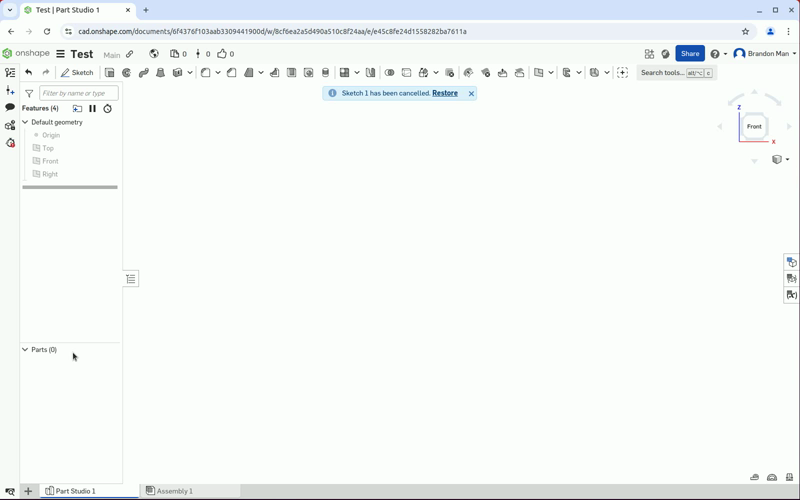
key(shift+y)
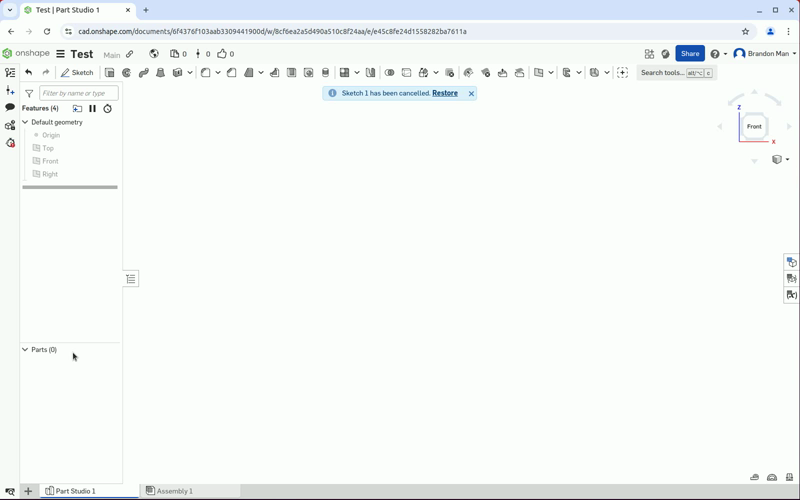
key(shift+s)
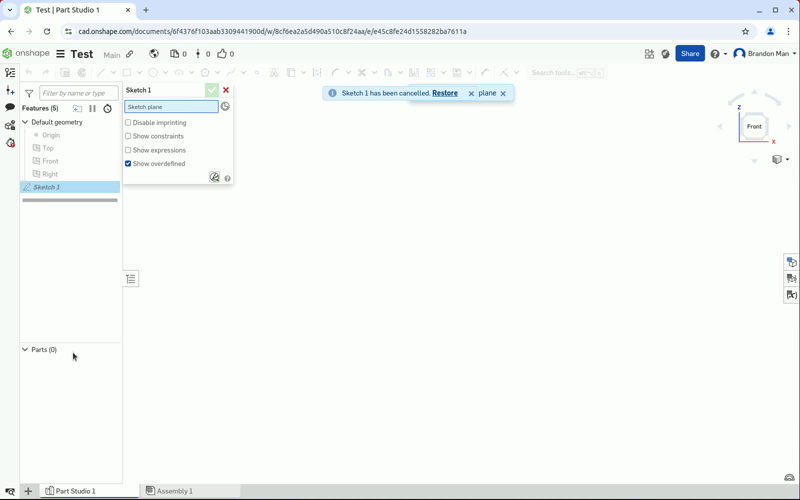
mouse_move(73, 163)
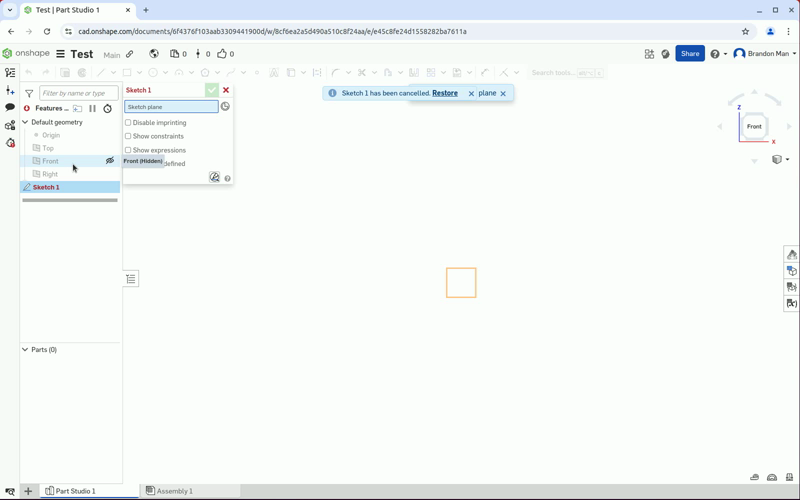
click(73, 163)
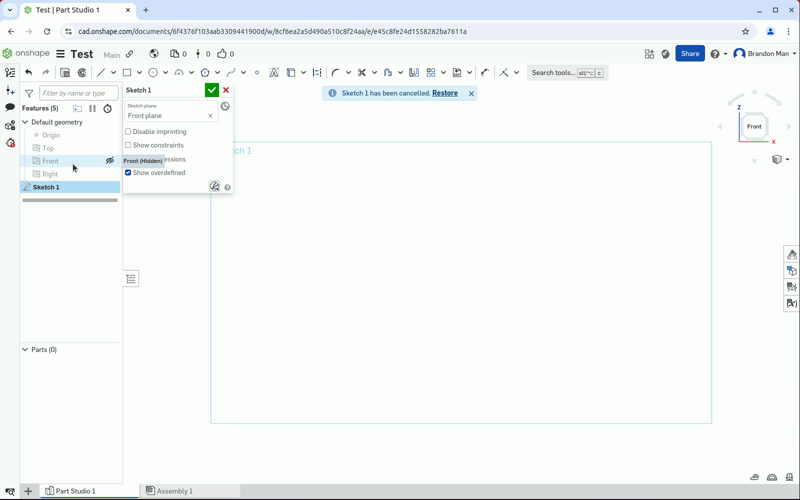
mouse_move(73, 352)
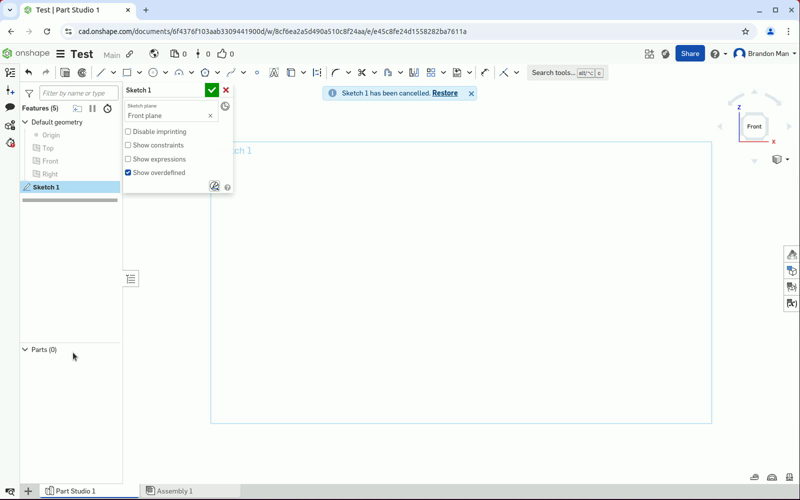
key(y)
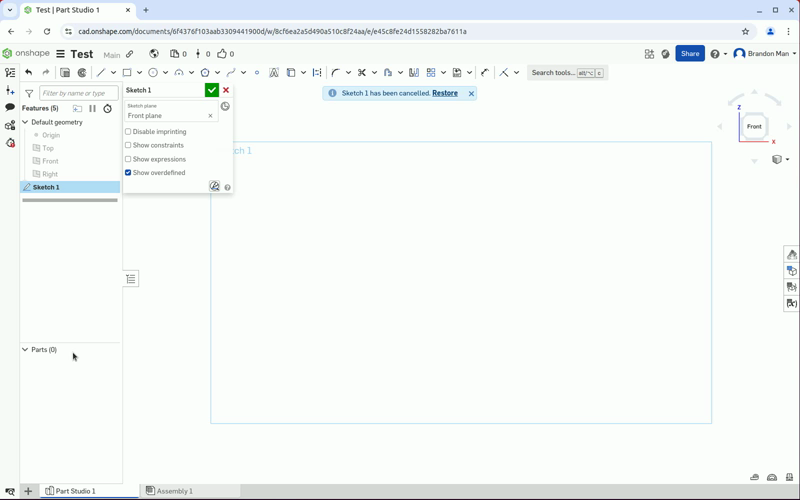
key(l)
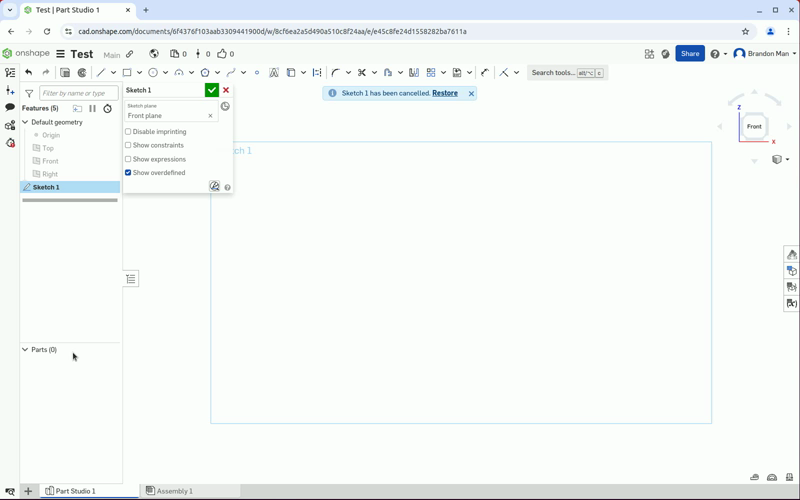
key_down(shift)
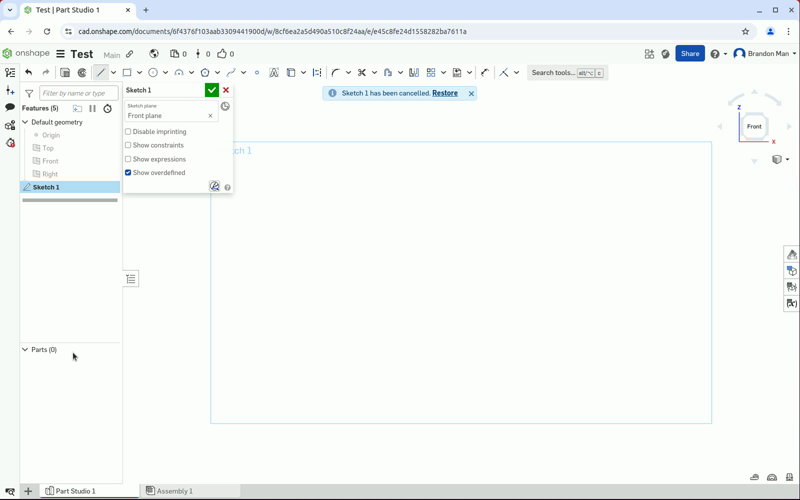
mouse_move(410, 320)
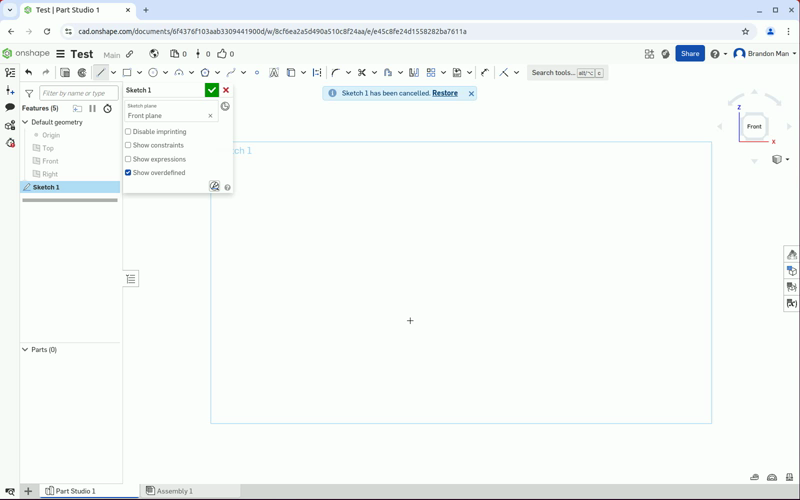
click(410, 320)
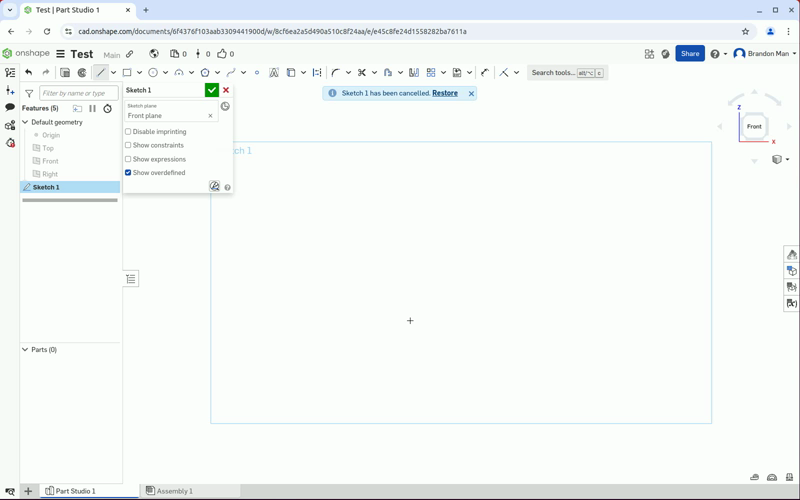
key_up(shift)
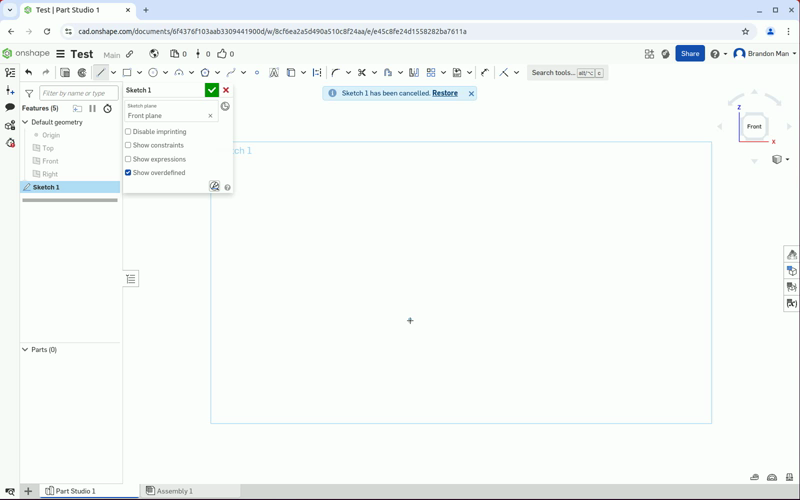
key_down(shift)
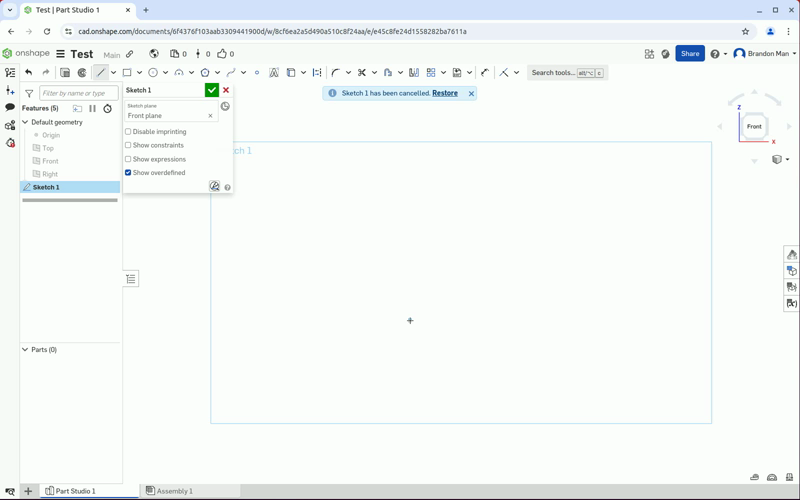
mouse_move(475, 395)
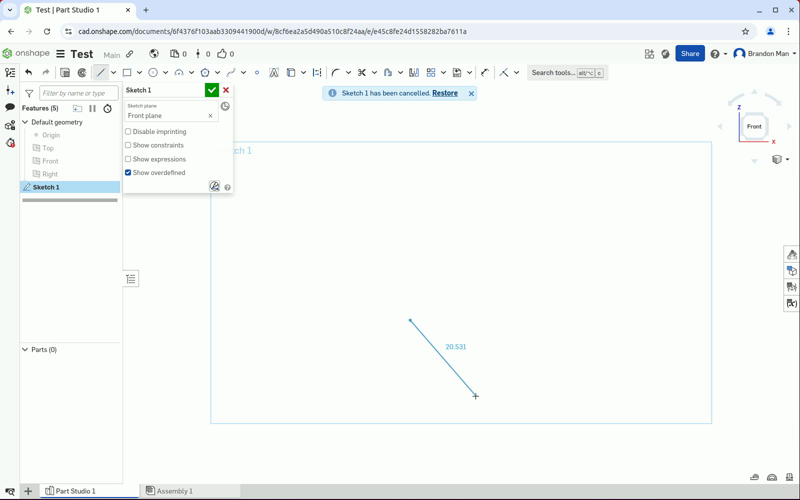
click(475, 395)
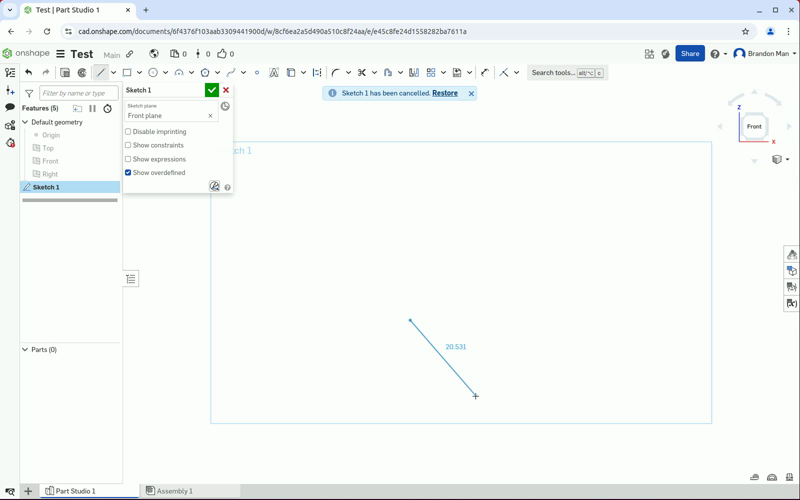
key_up(shift)
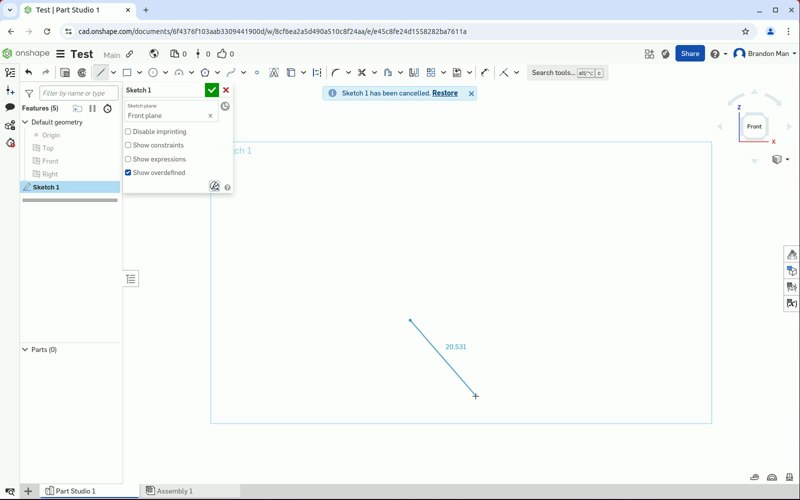
key_down(shift)
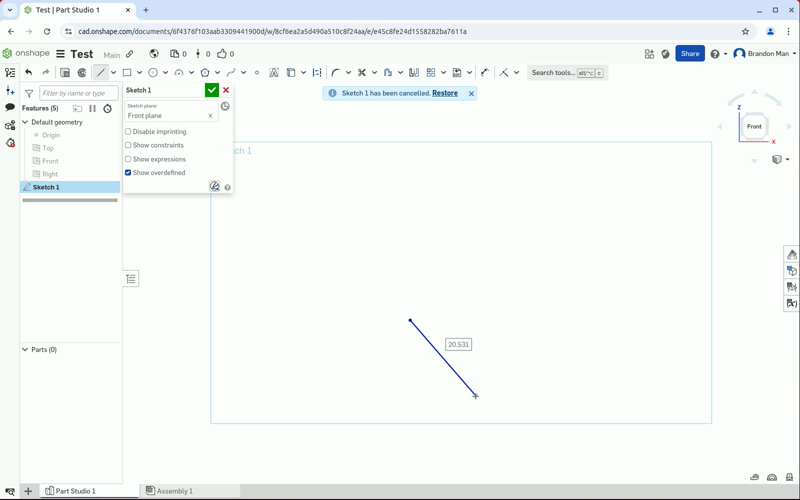
mouse_move(505, 395)
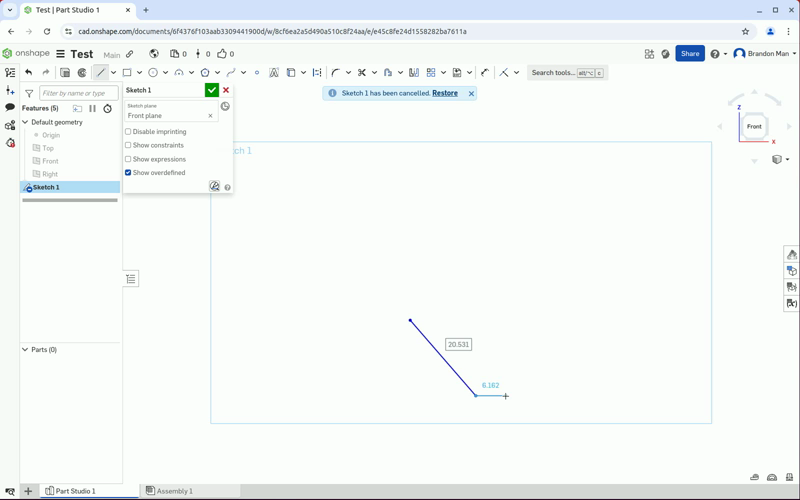
mouse_move(485, 365)
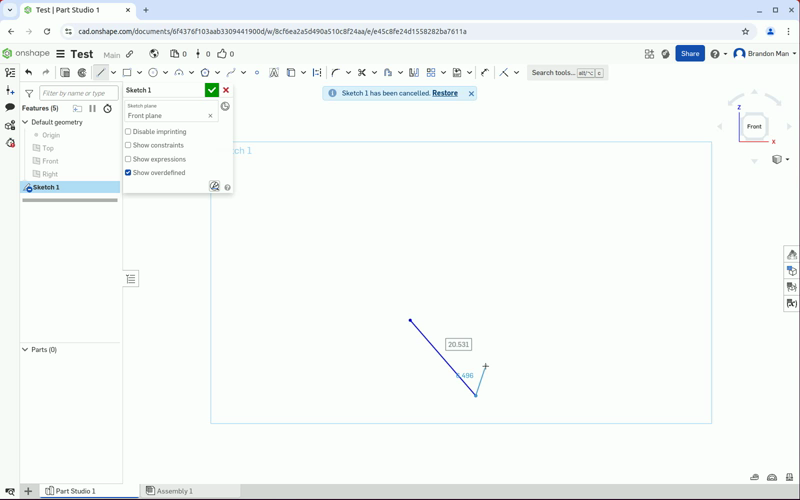
click(485, 365)
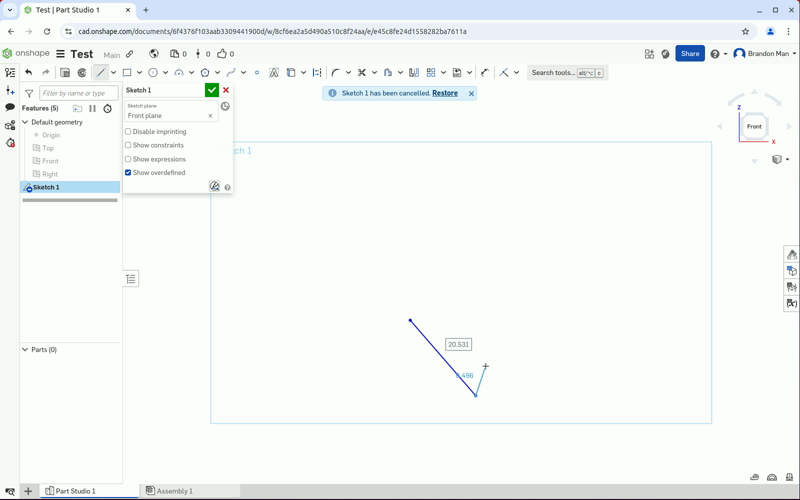
key_up(shift)
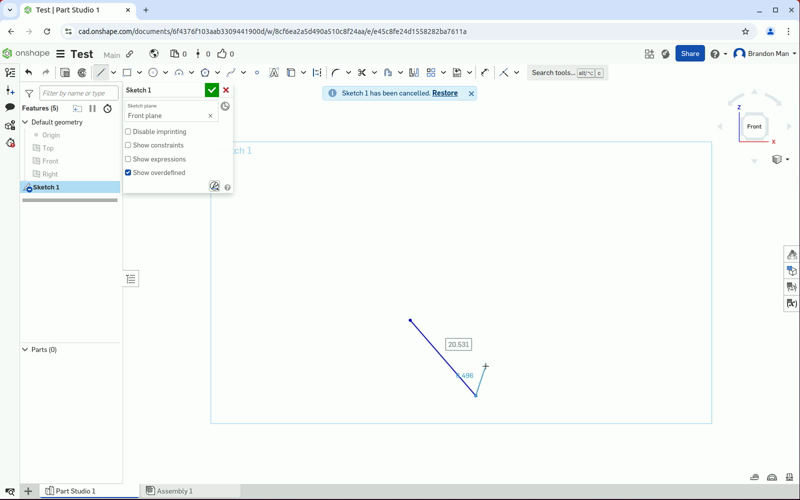
key_down(shift)
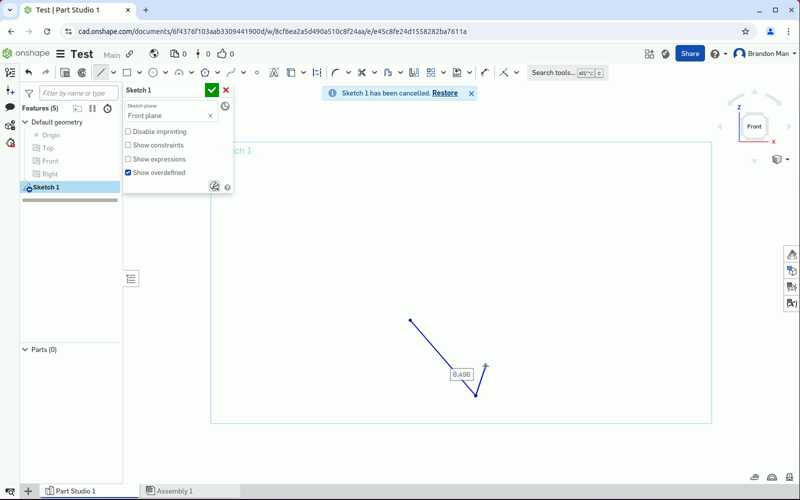
mouse_move(420, 291)
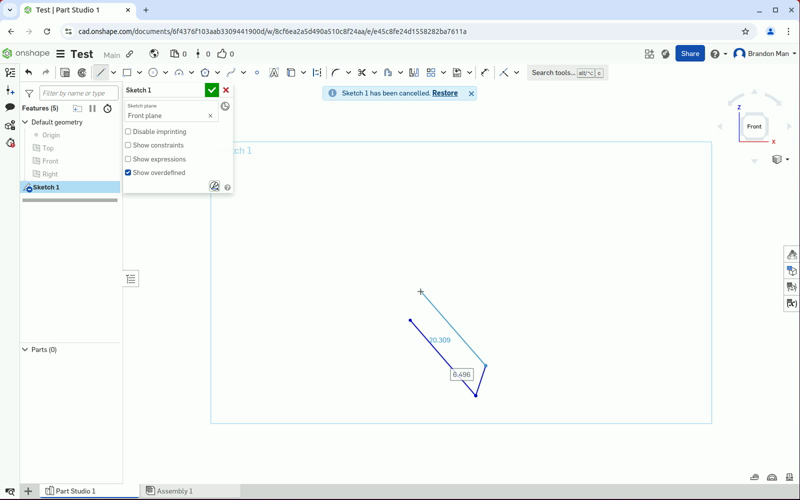
click(420, 291)
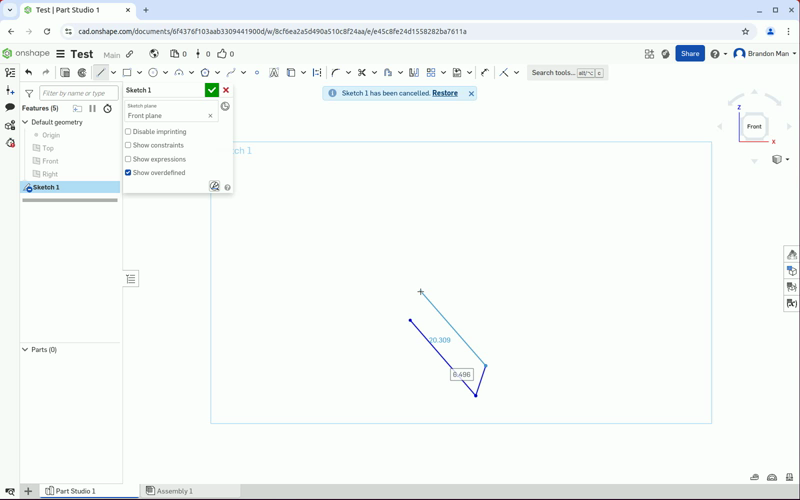
key_up(shift)
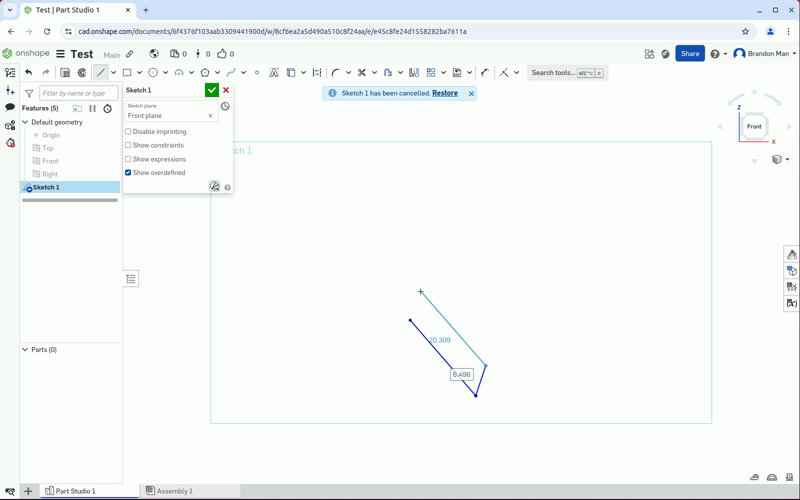
mouse_move(450, 291)
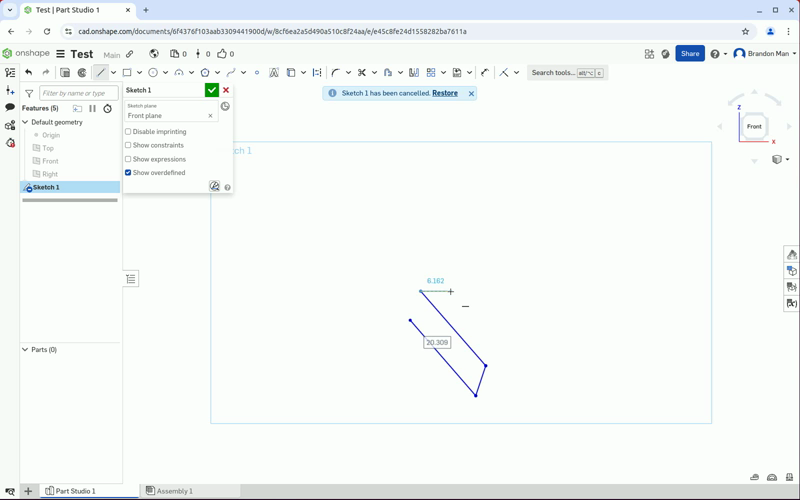
key_down(shift)
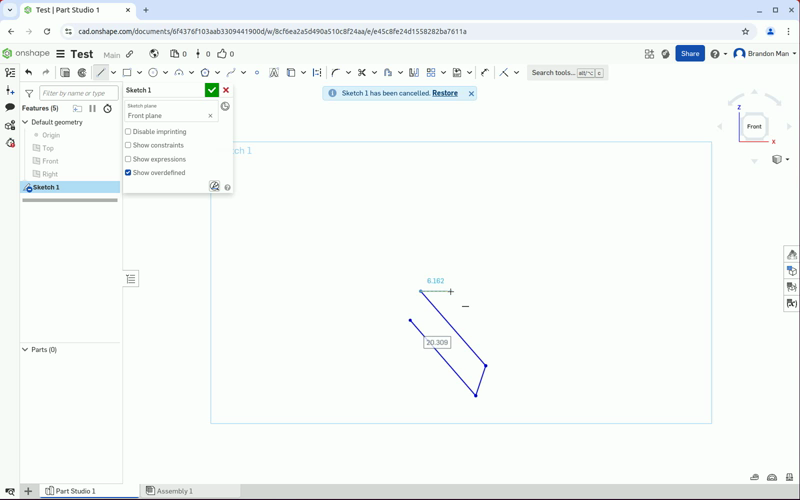
mouse_move(410, 320)
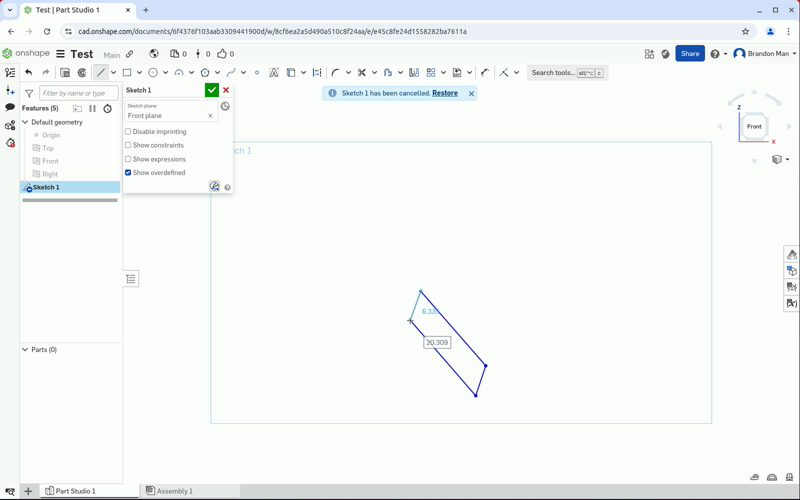
key_up(shift)
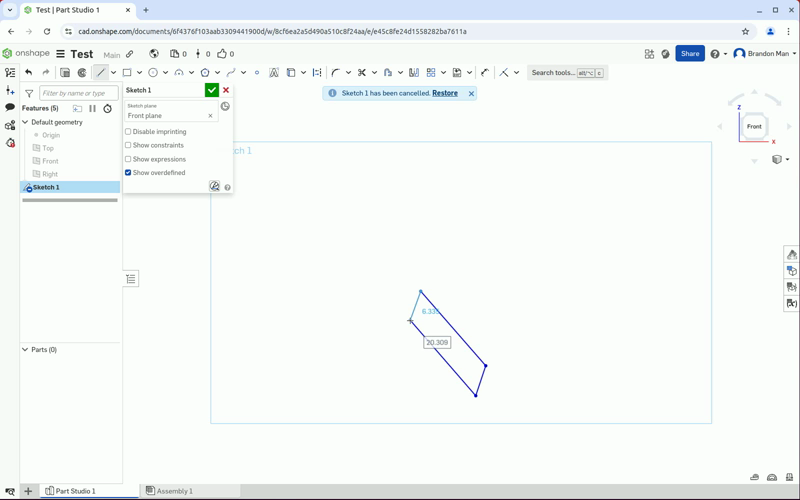
click(410, 320)
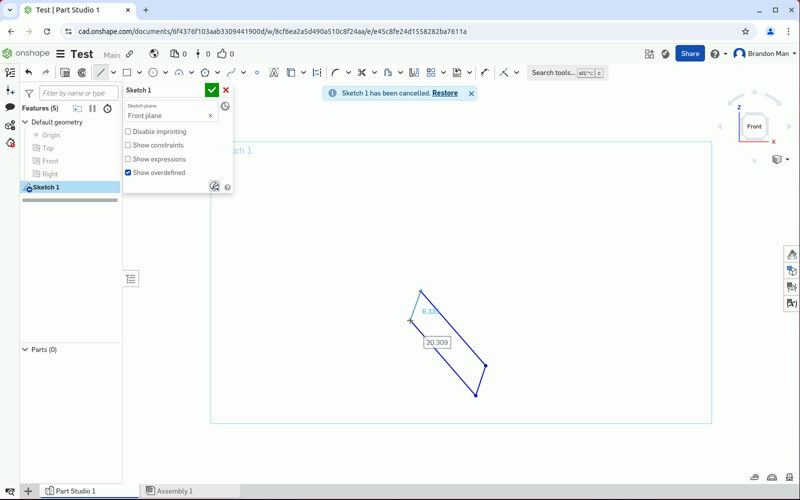
key(esc)
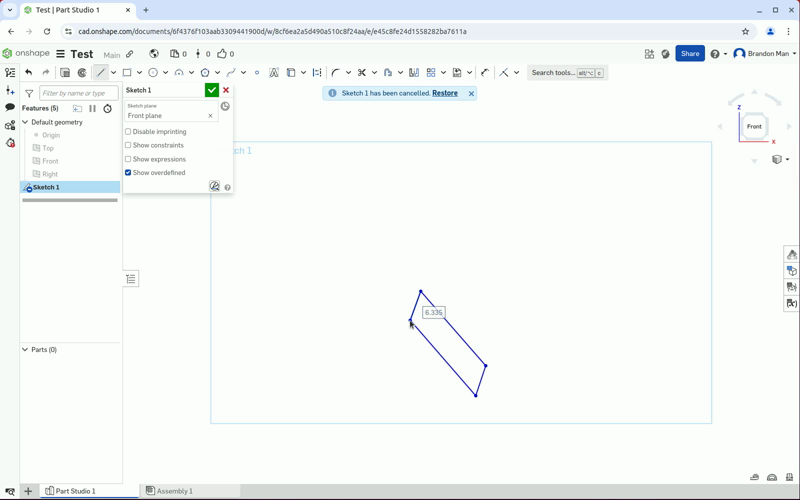
mouse_move(446, 327)
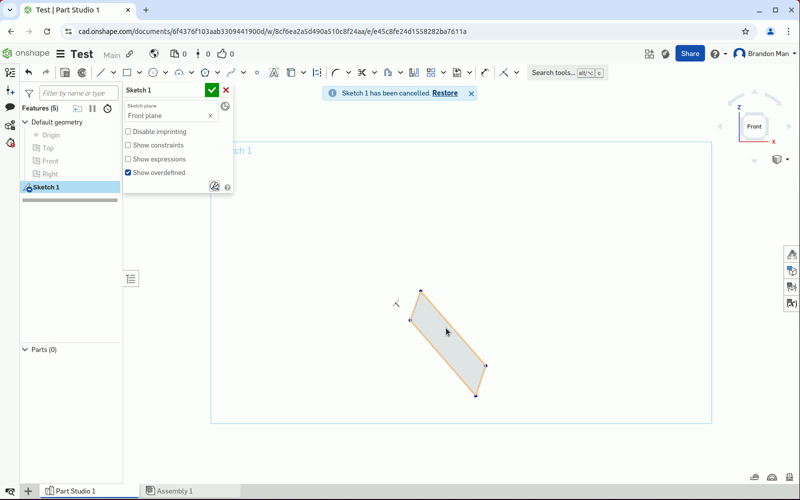
click(446, 327)
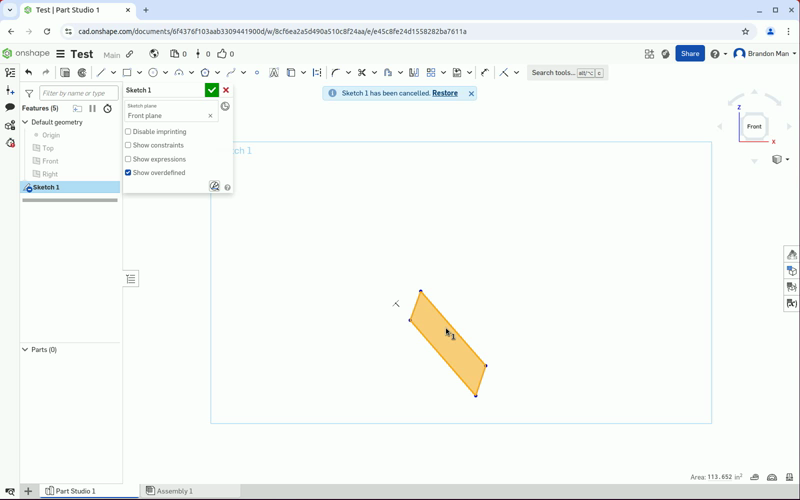
mouse_move(73, 352)
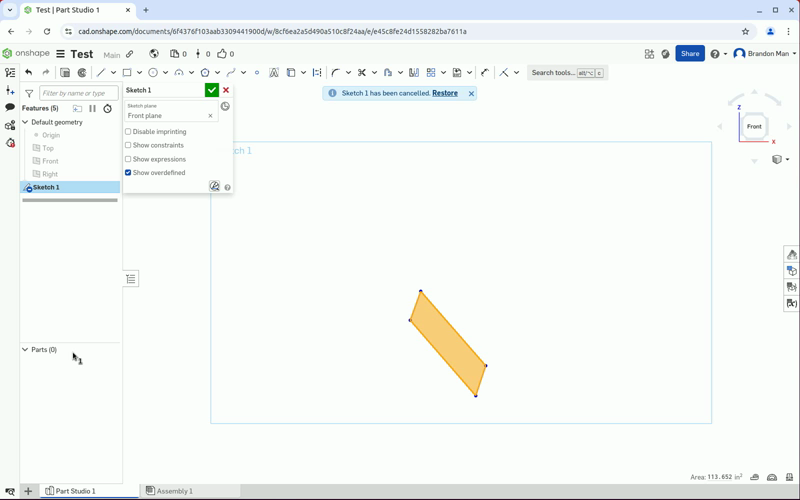
key(shift+y)
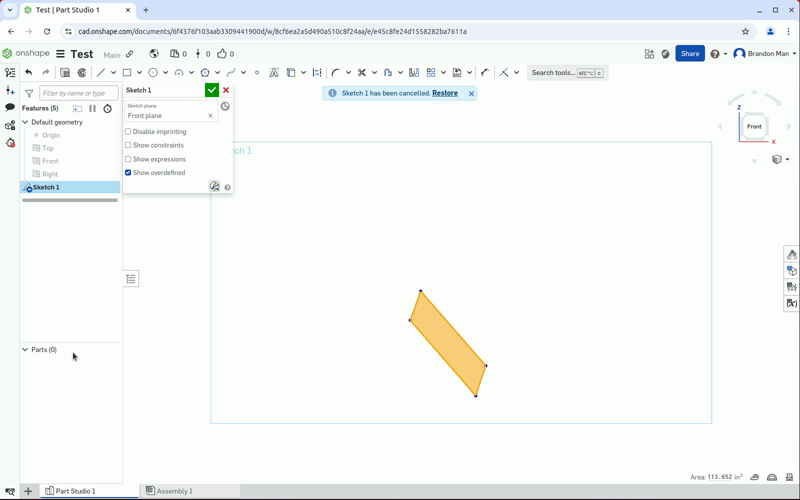
key(shift+e)
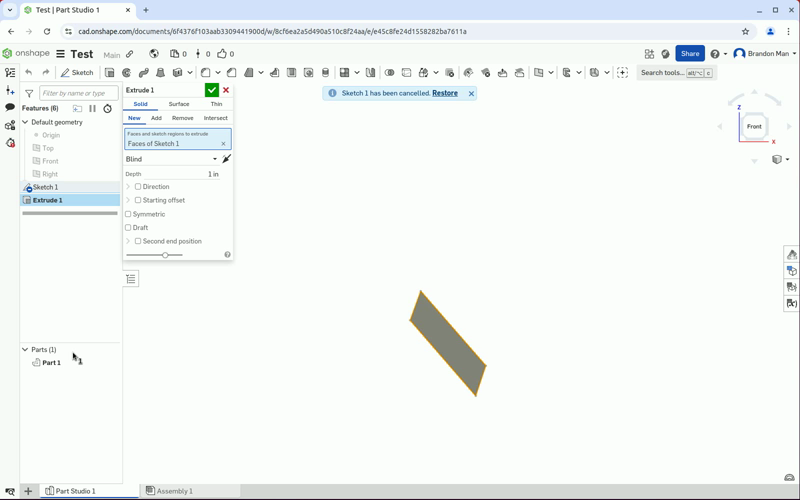
mouse_move(143, 106)
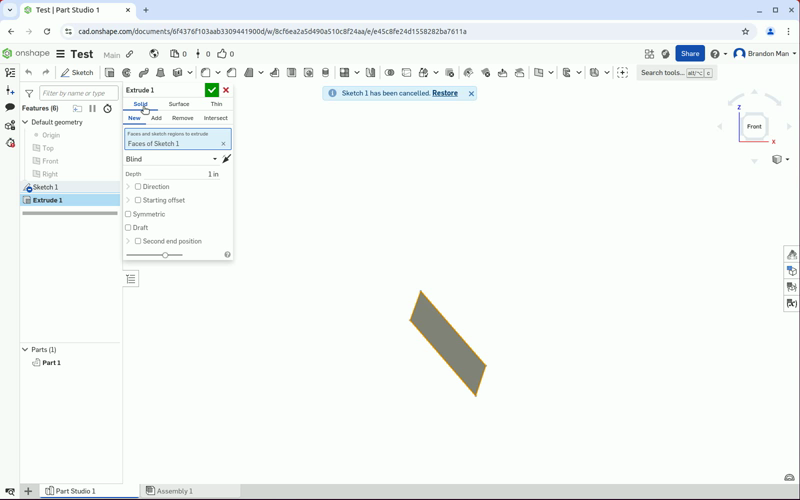
click(143, 106)
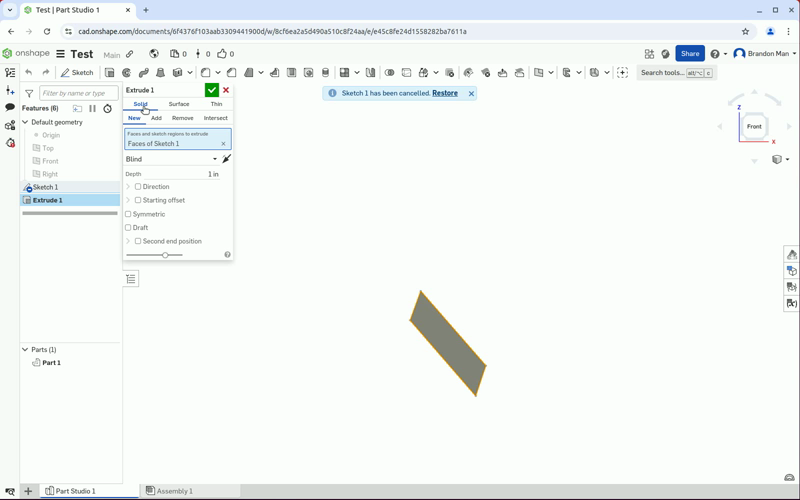
mouse_move(137, 120)
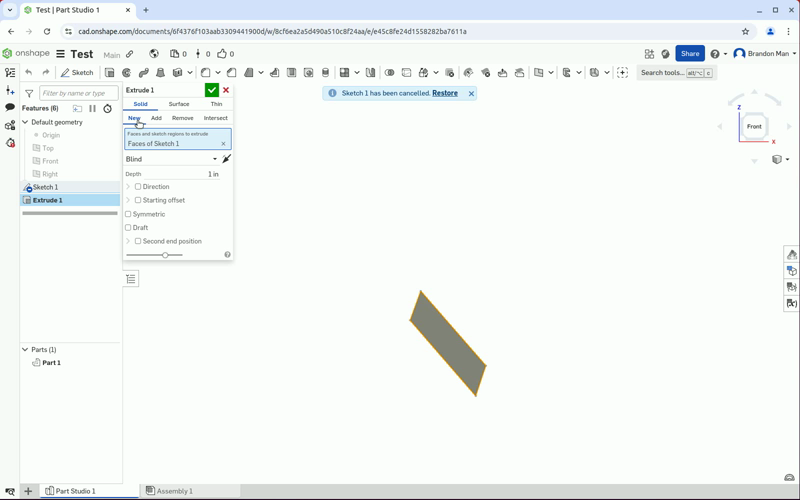
click(137, 120)
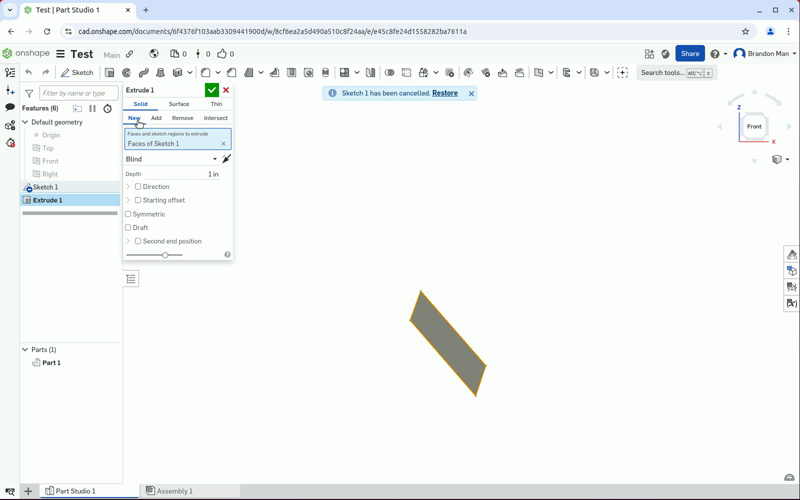
key(tab, 4)
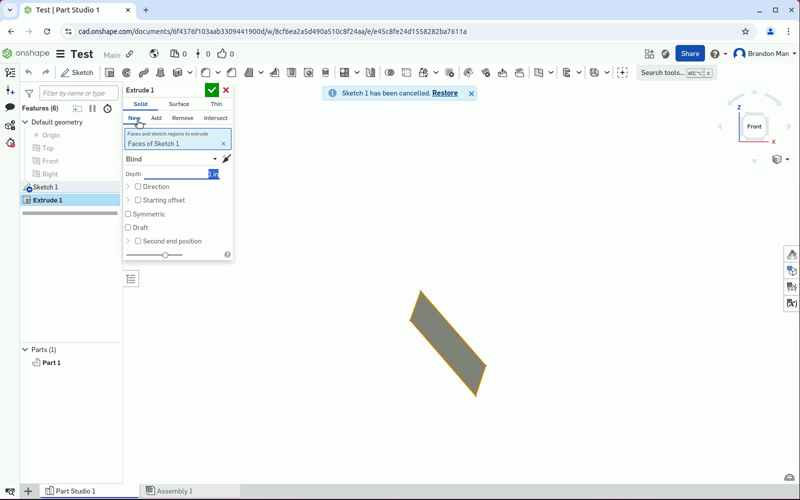
text(3.852)
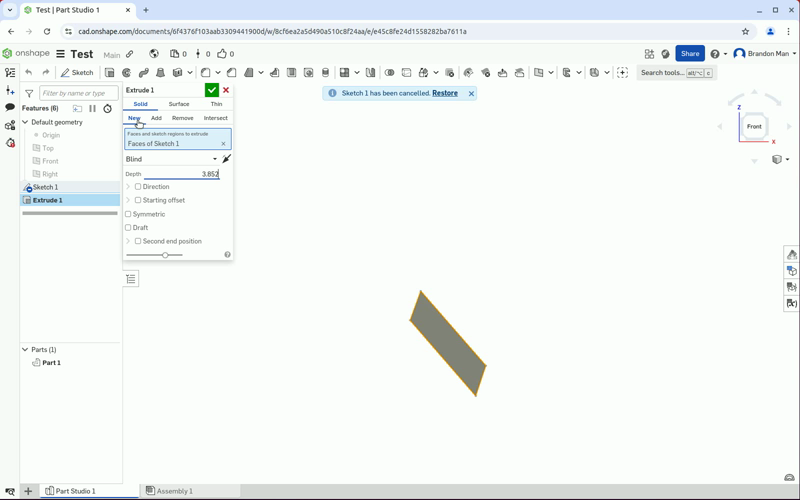
key(tab, 3)
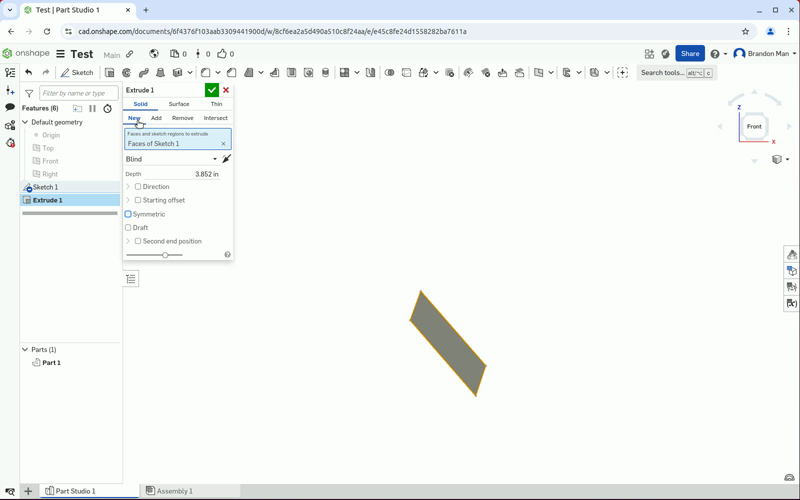
key(space)
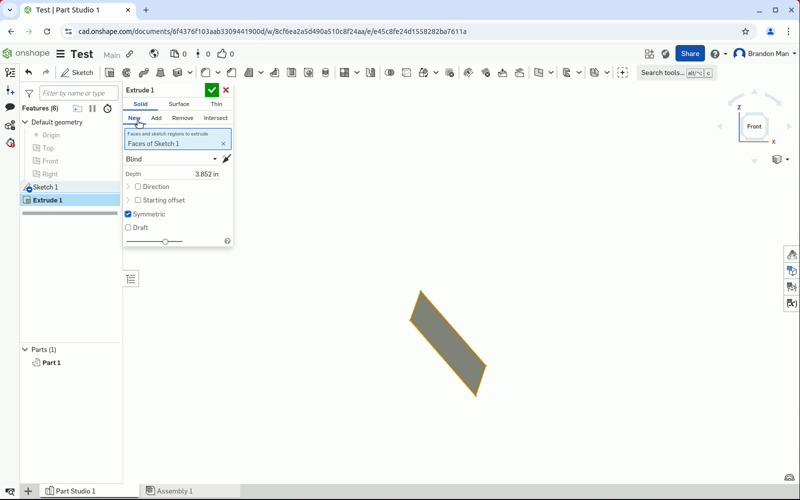
key(enter)
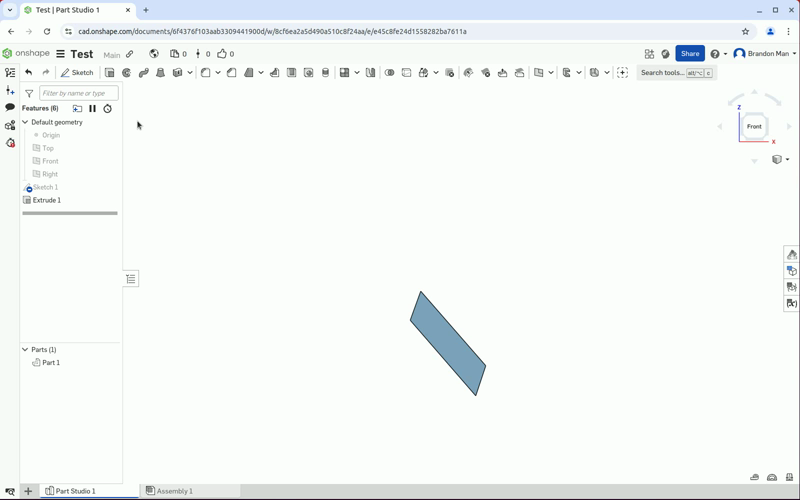
key(shift+h)
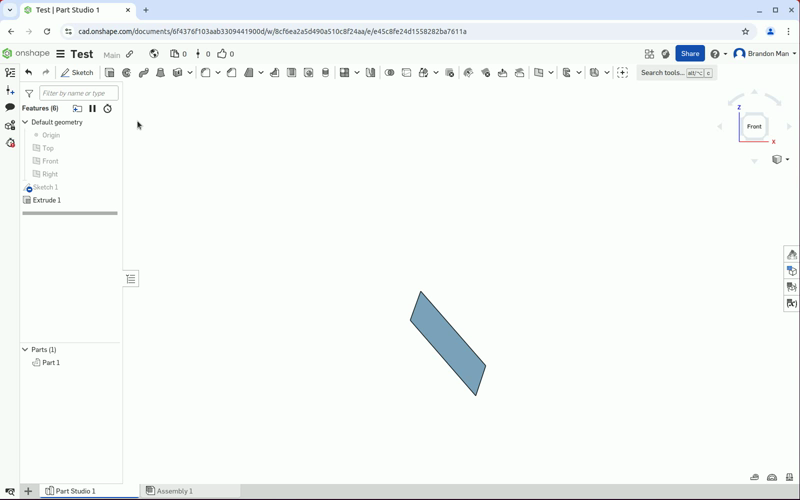
key(shift+h)
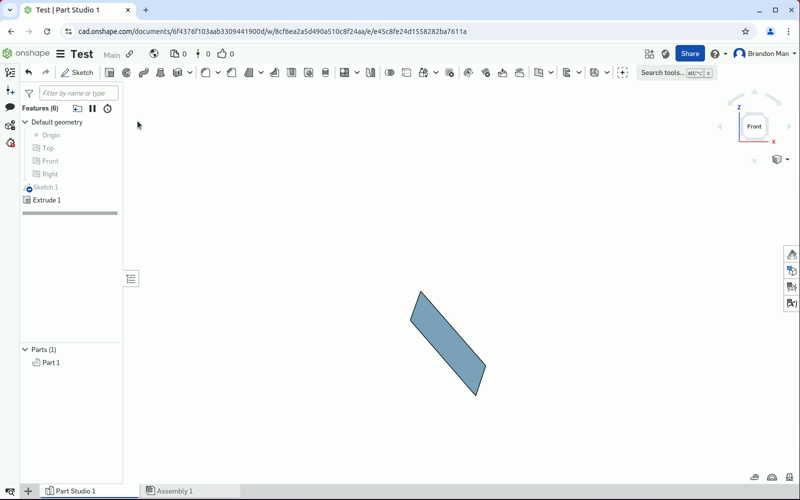
mouse_move(73, 189)
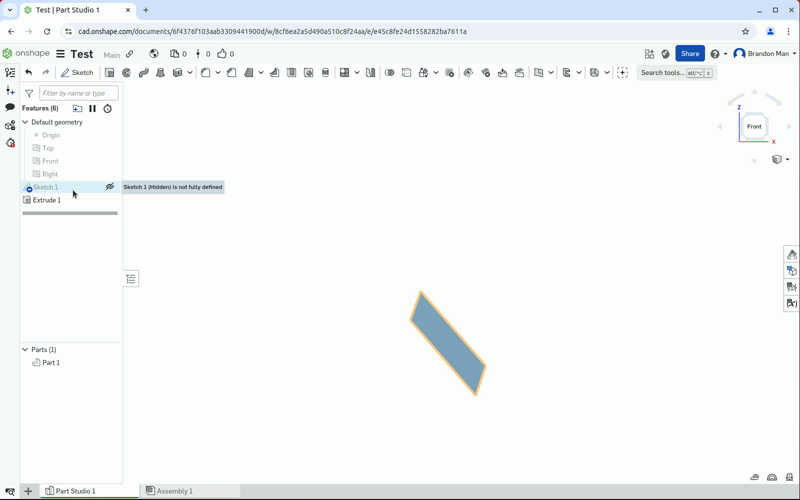
click(73, 189)
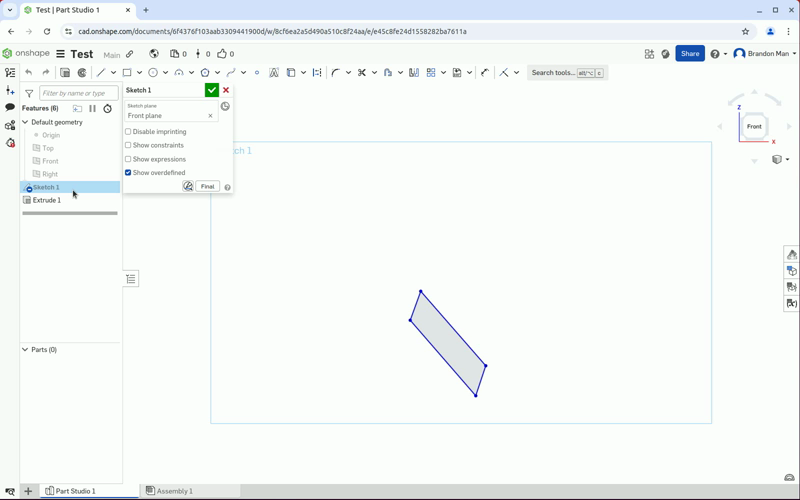
mouse_move(229, 92)
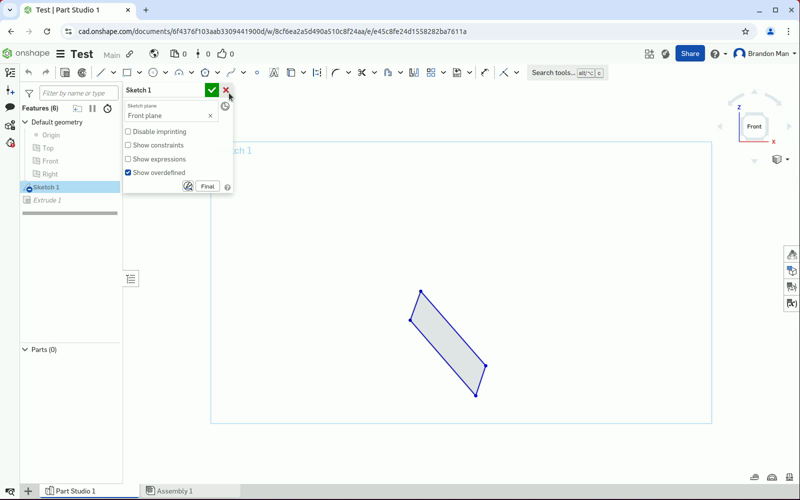
click(229, 92)
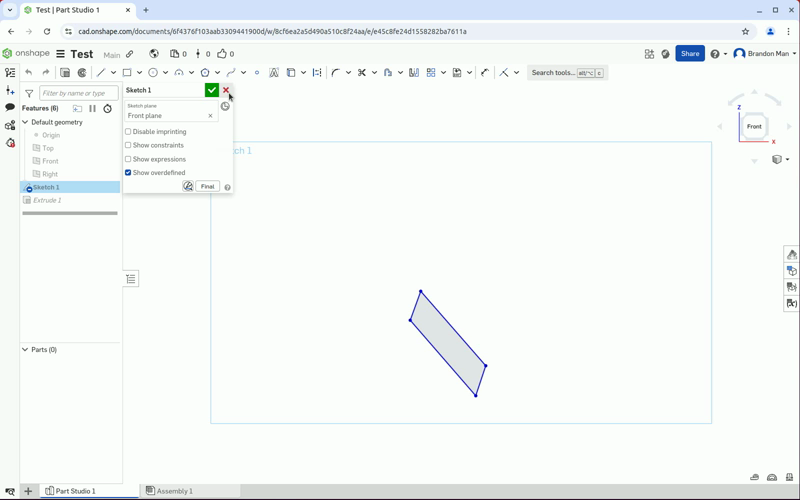
key(shift+s)
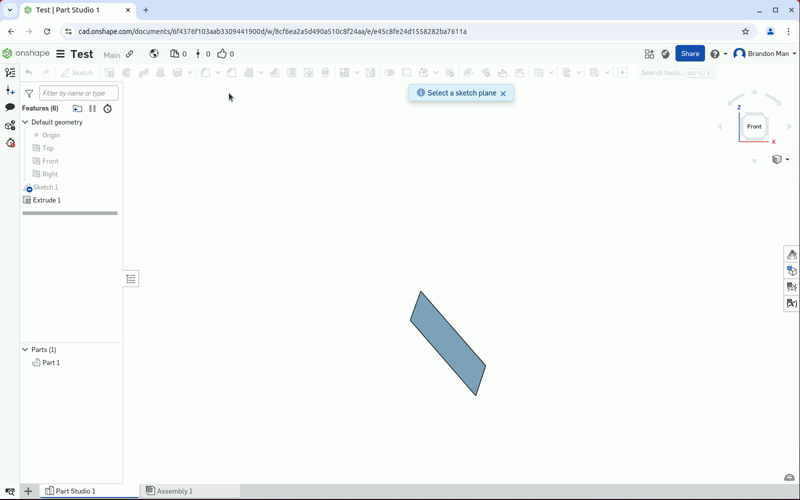
mouse_move(73, 163)
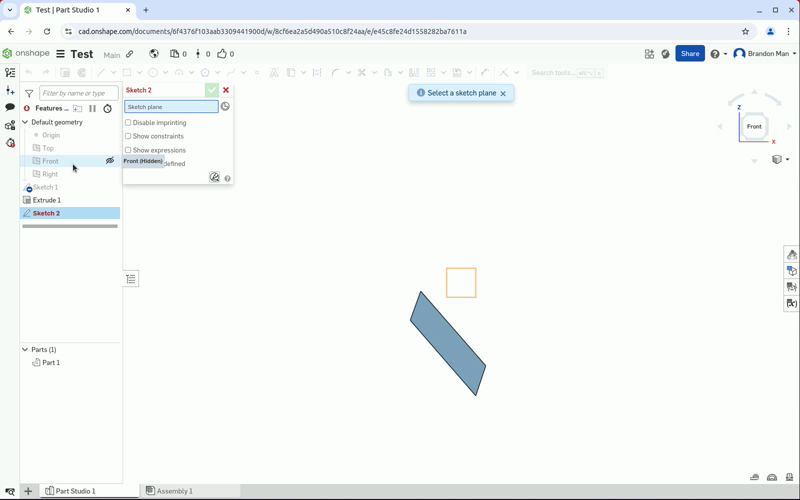
click(73, 163)
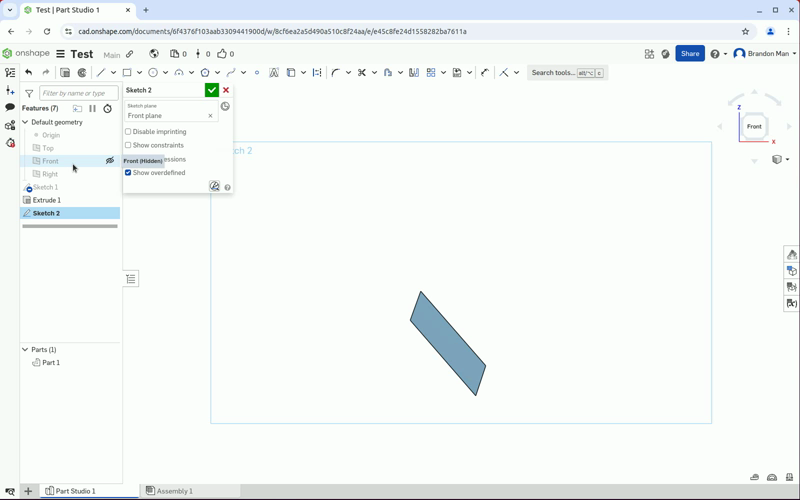
mouse_move(73, 352)
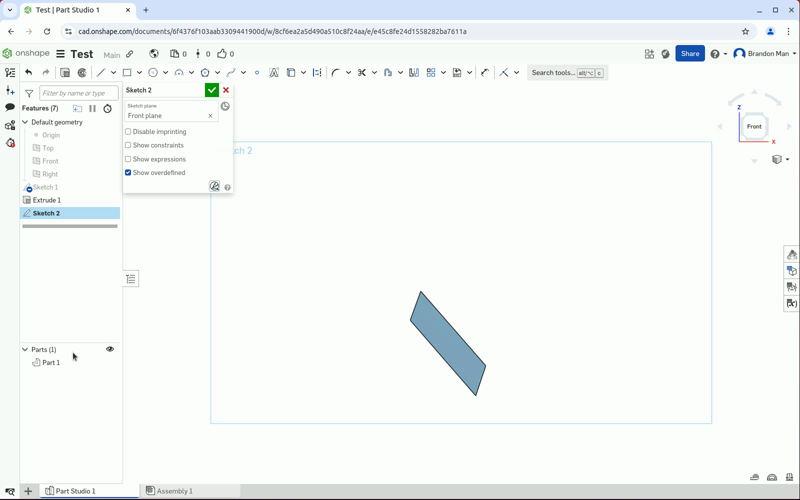
key(y)
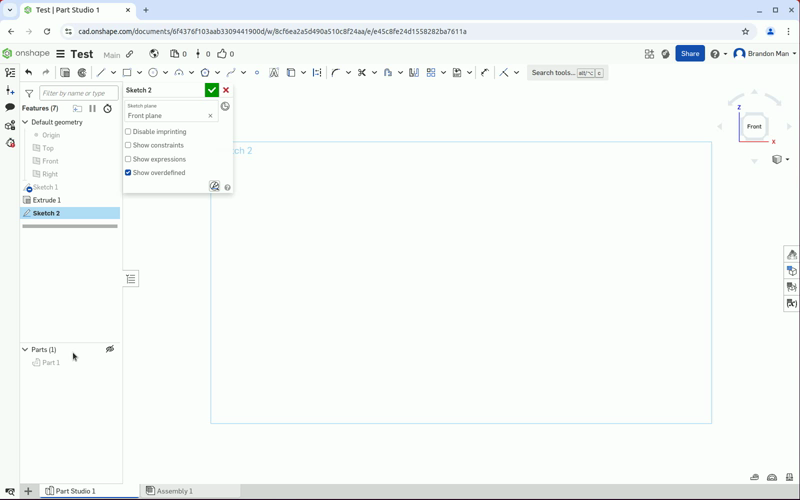
key(l)
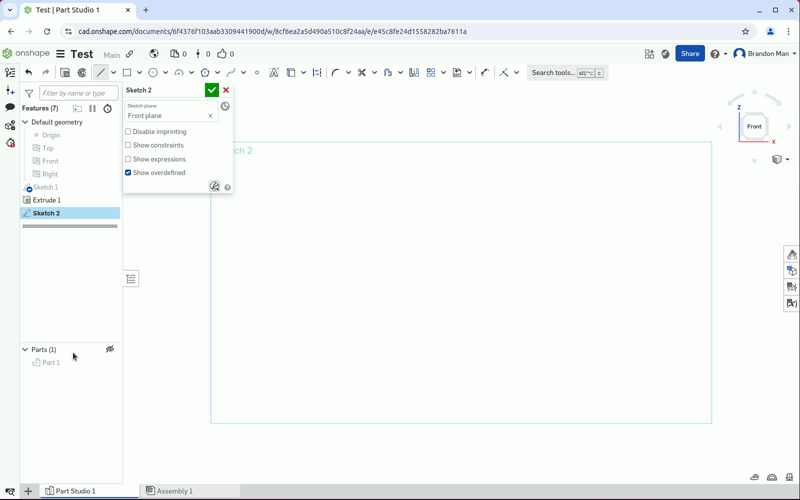
key_down(shift)
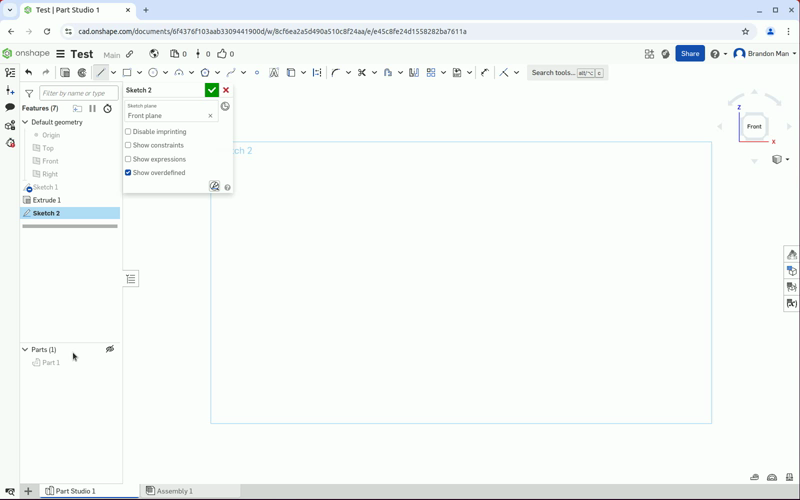
mouse_move(474, 395)
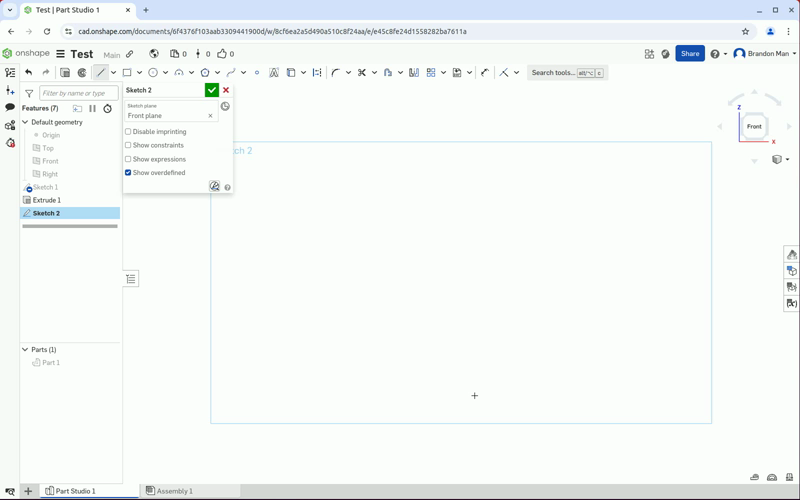
click(474, 395)
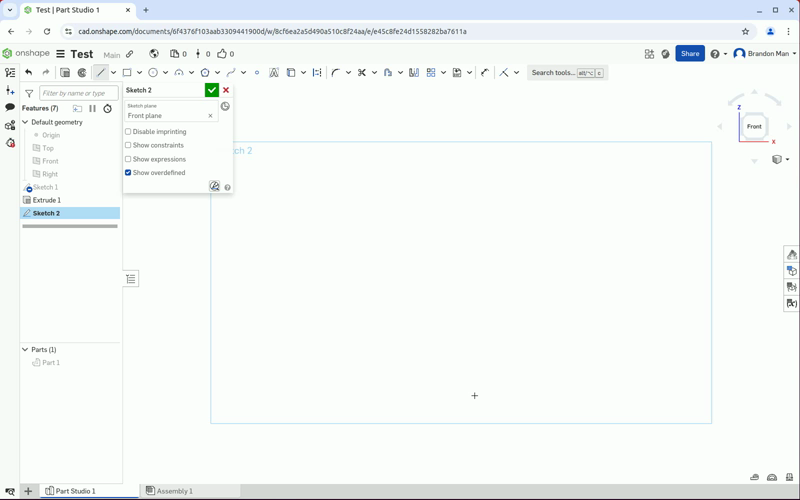
key_up(shift)
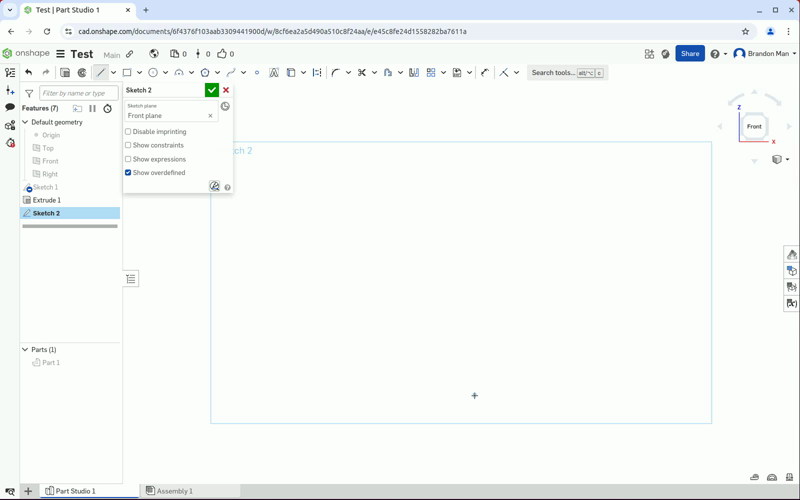
key_down(shift)
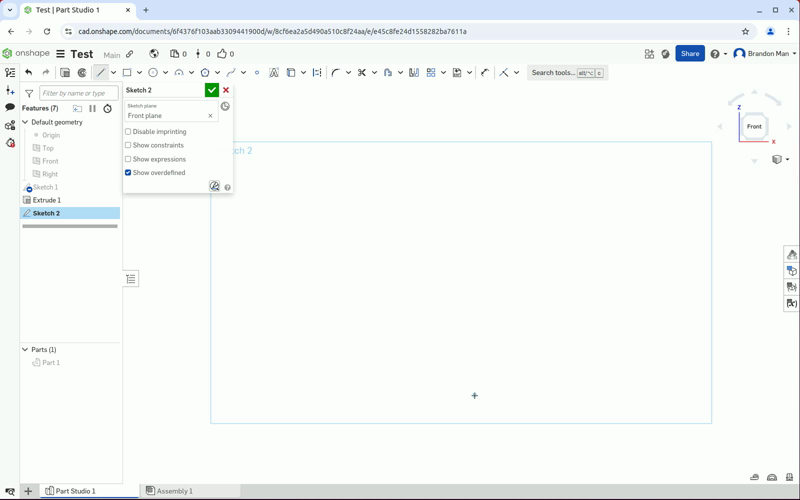
mouse_move(504, 395)
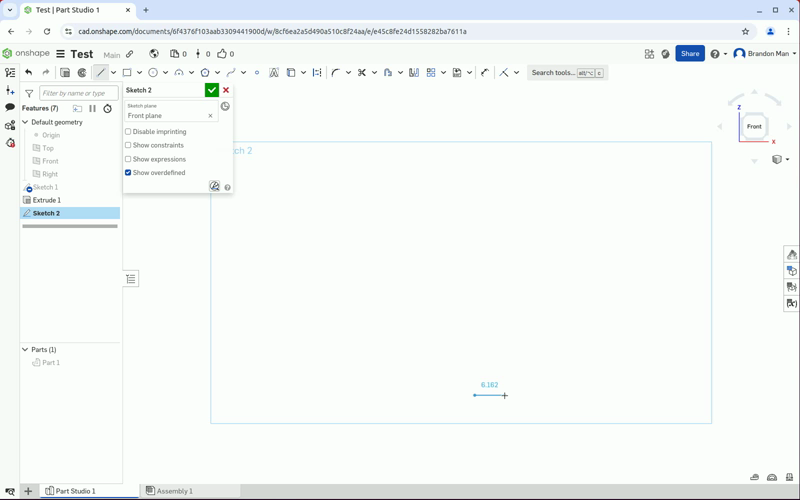
mouse_move(512, 395)
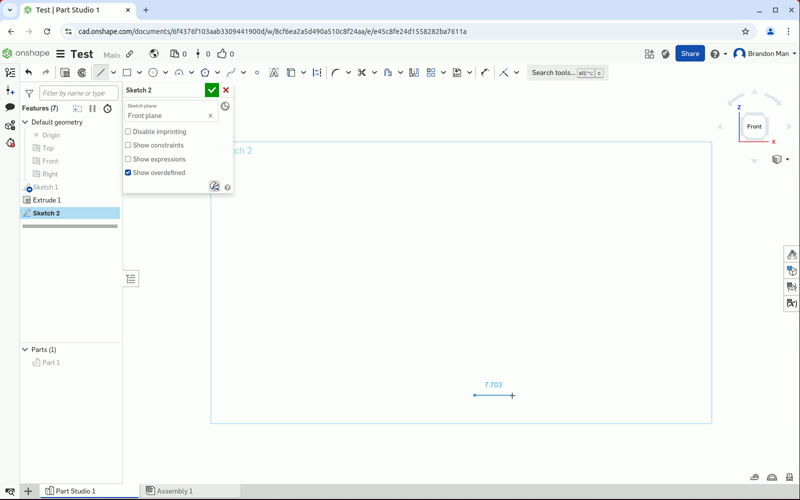
click(512, 395)
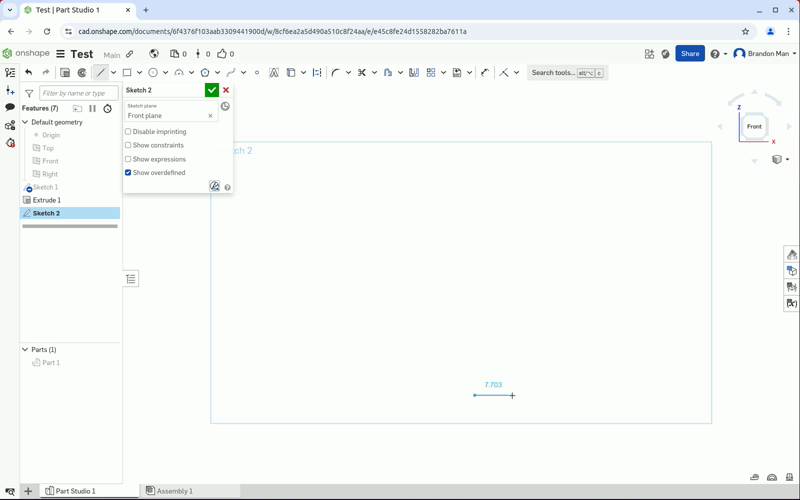
key_up(shift)
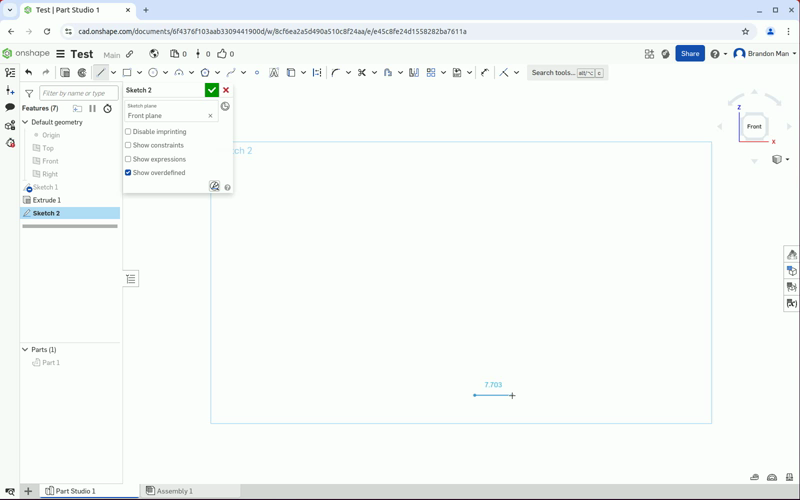
key_down(shift)
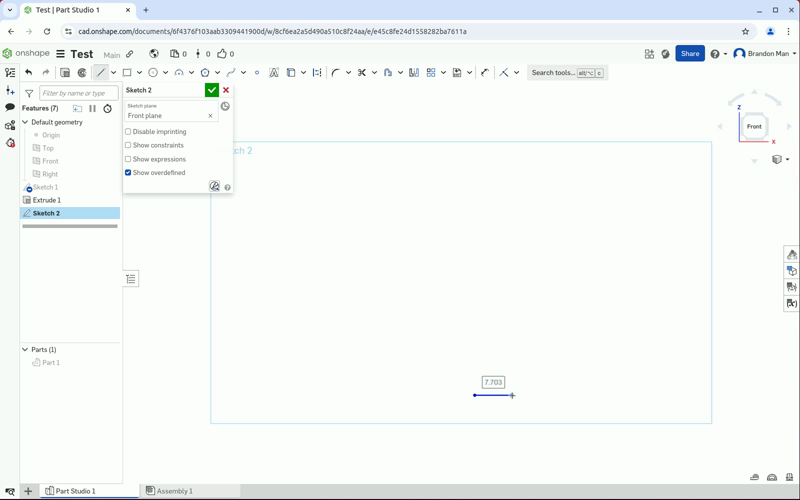
mouse_move(542, 395)
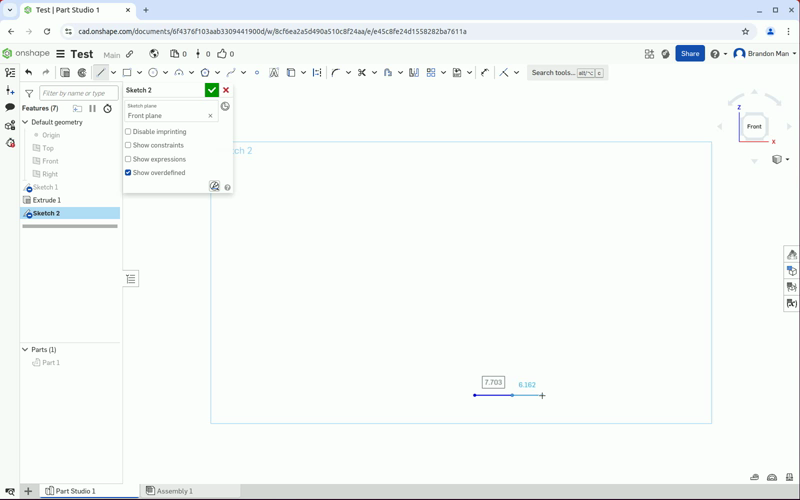
mouse_move(485, 364)
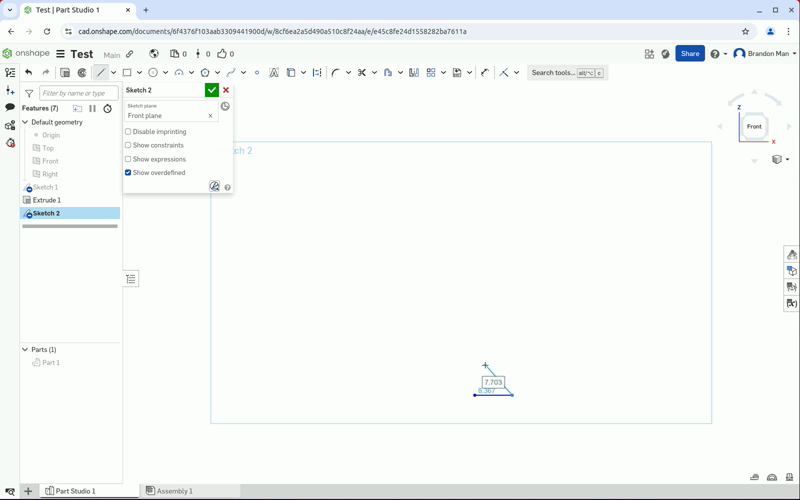
click(485, 364)
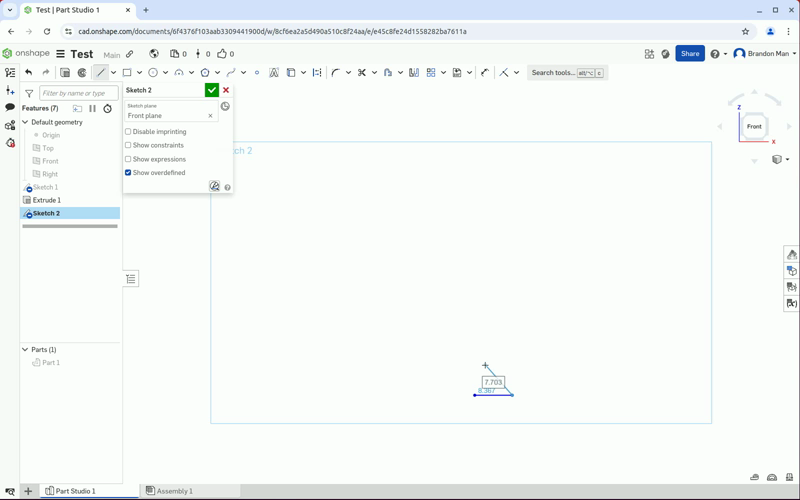
key_up(shift)
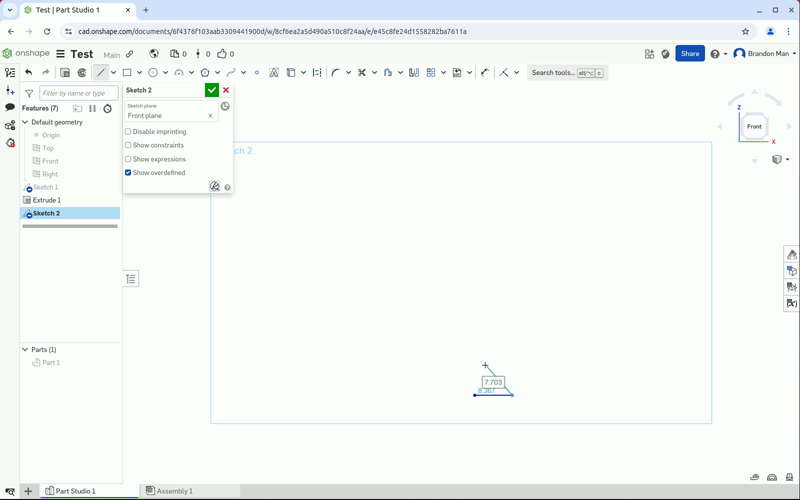
mouse_move(515, 364)
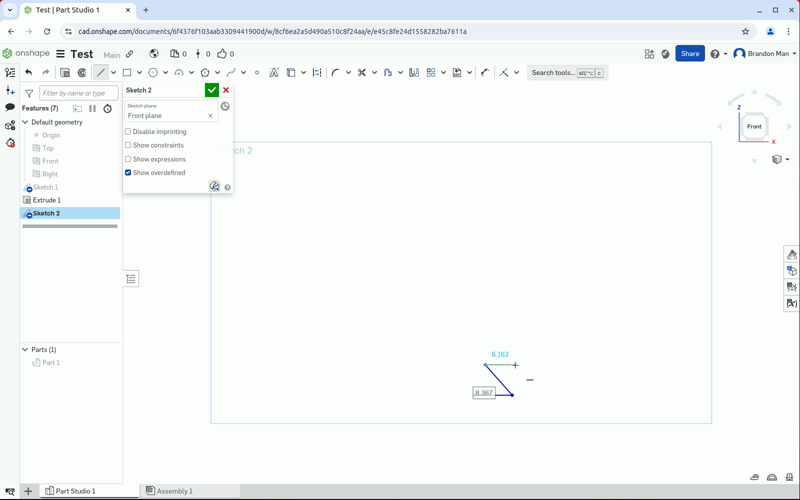
key_down(shift)
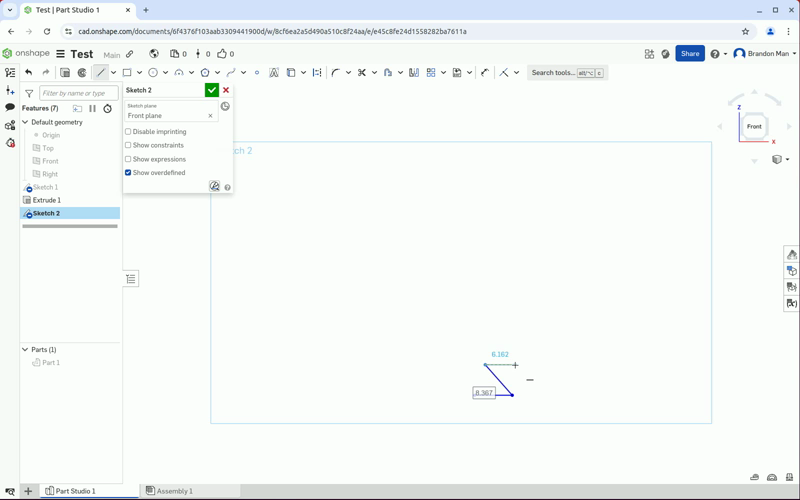
mouse_move(474, 395)
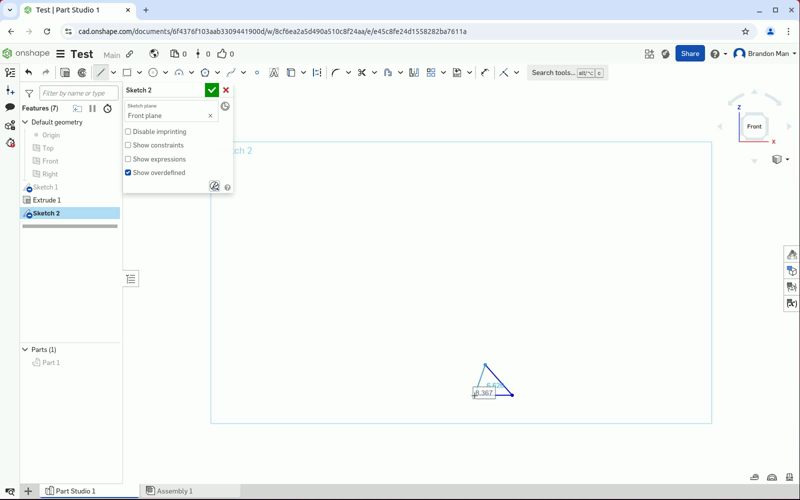
key_up(shift)
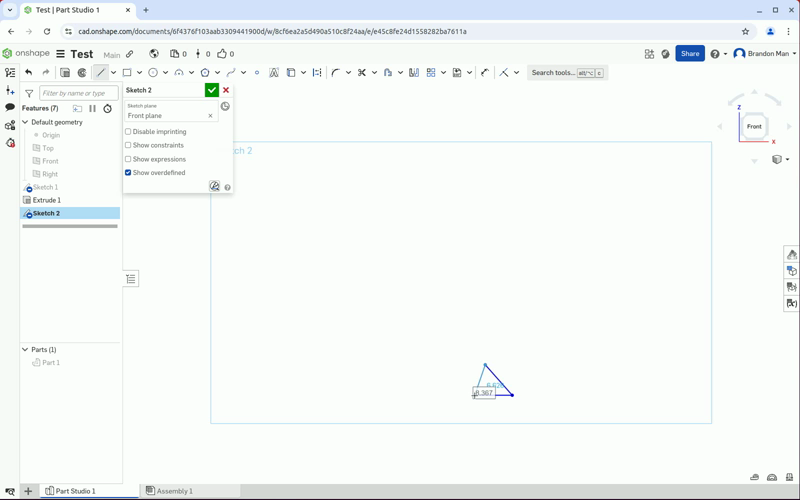
click(474, 395)
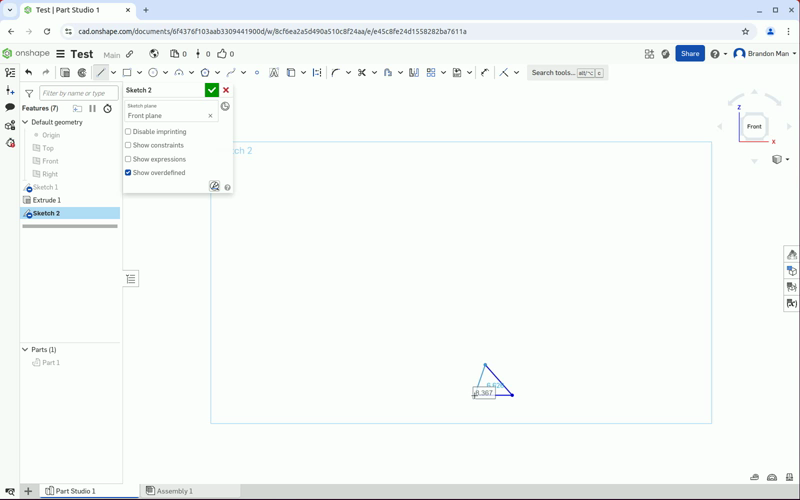
key(esc)
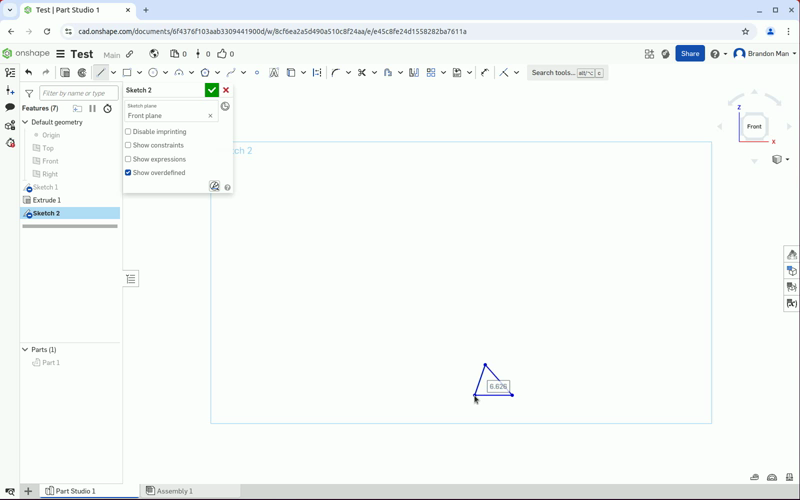
mouse_move(487, 378)
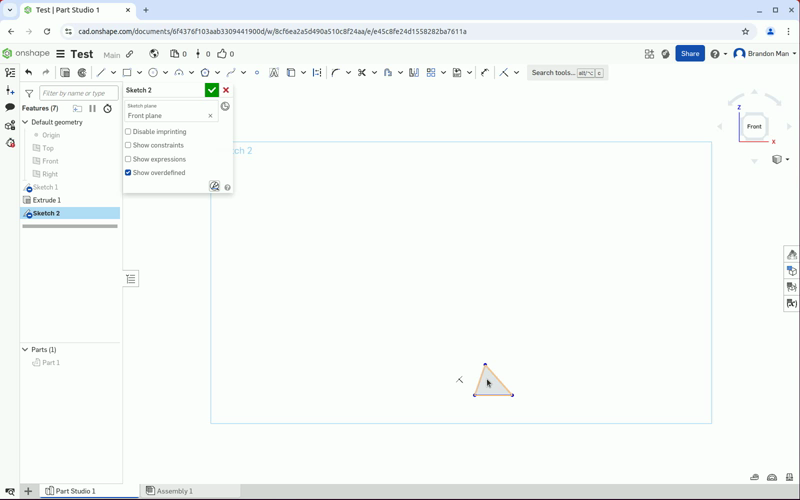
scroll(6)
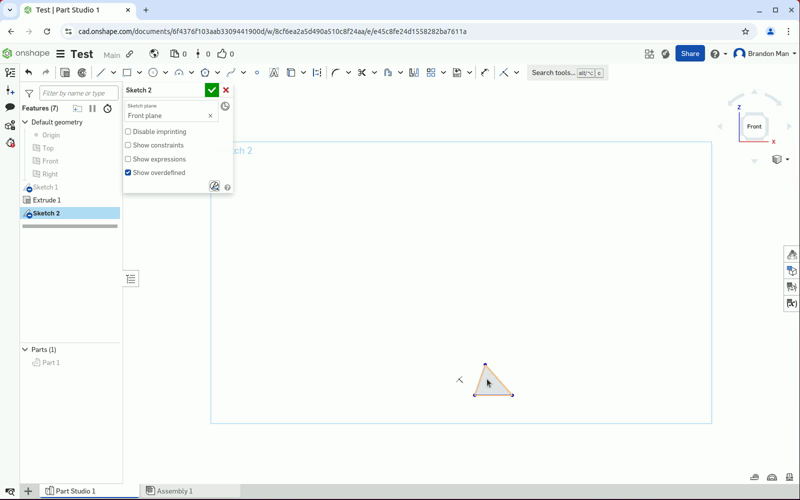
scroll(6)
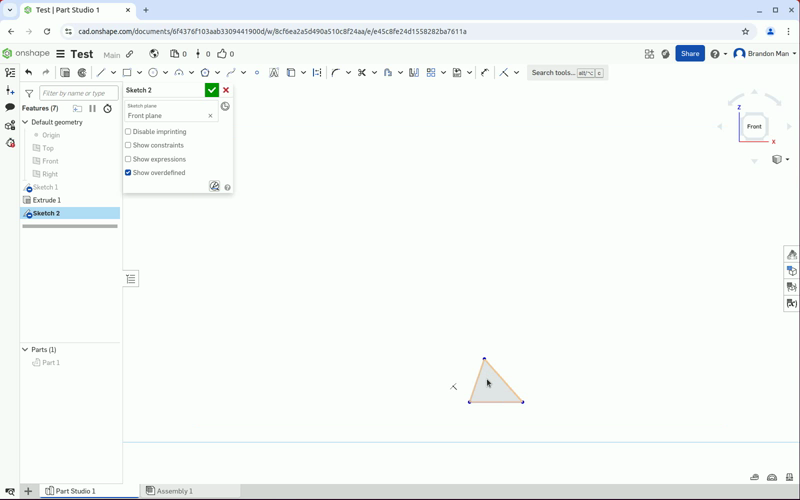
scroll(6)
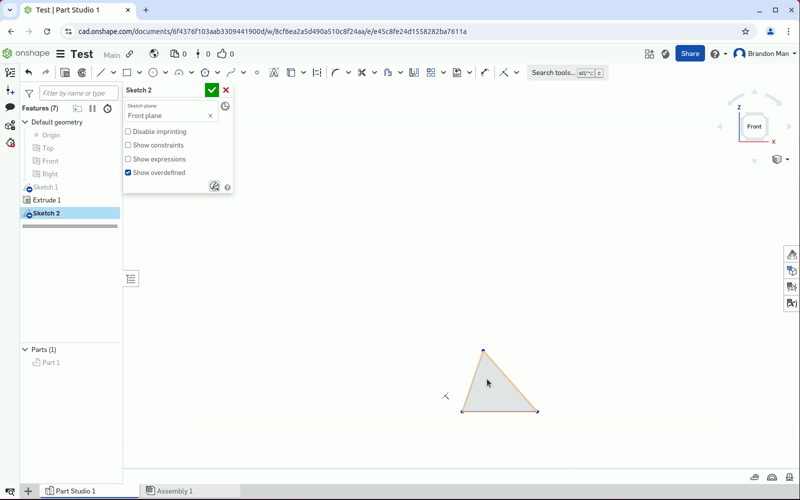
scroll(6)
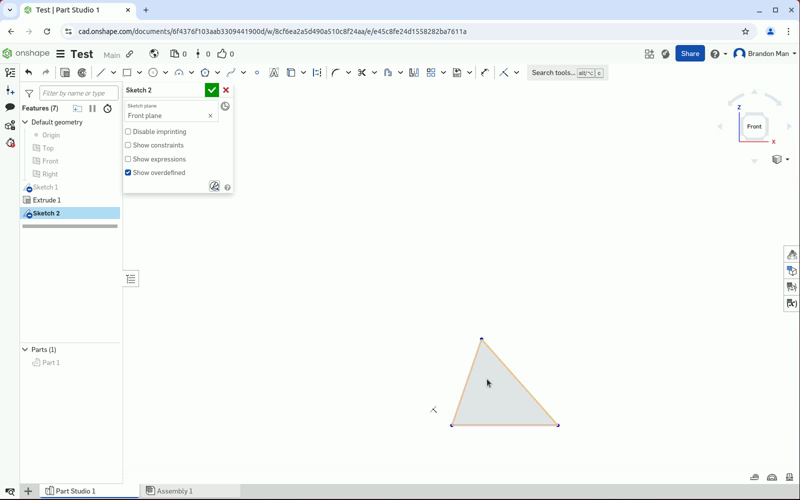
scroll(6)
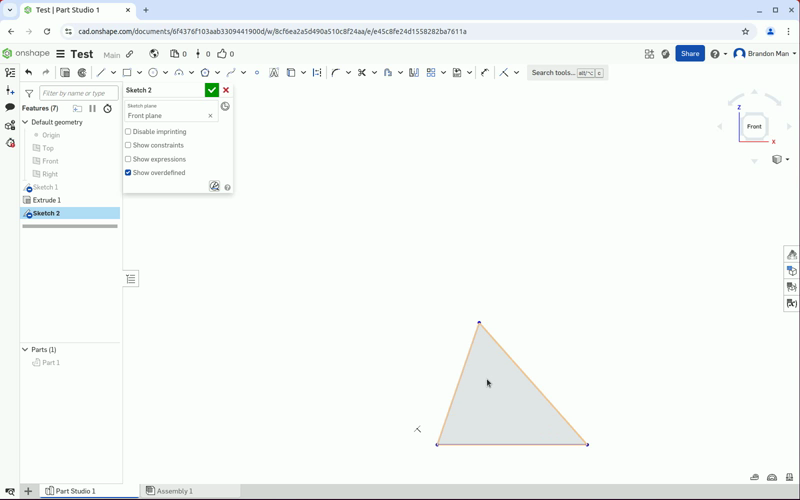
scroll(6)
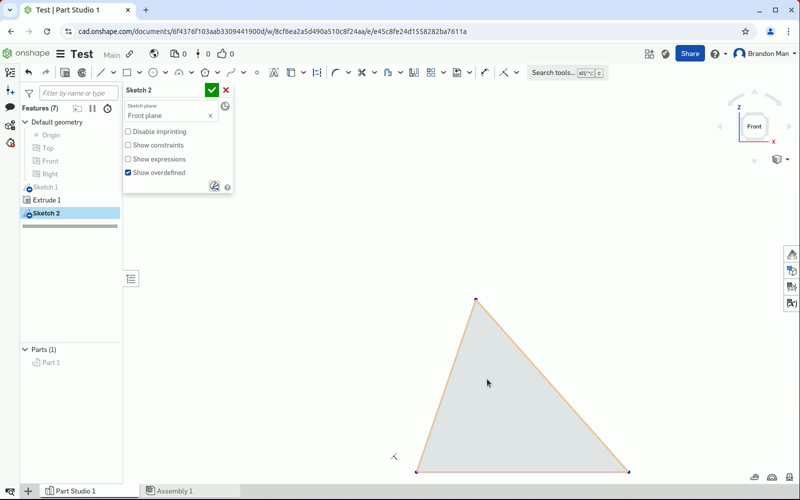
scroll(6)
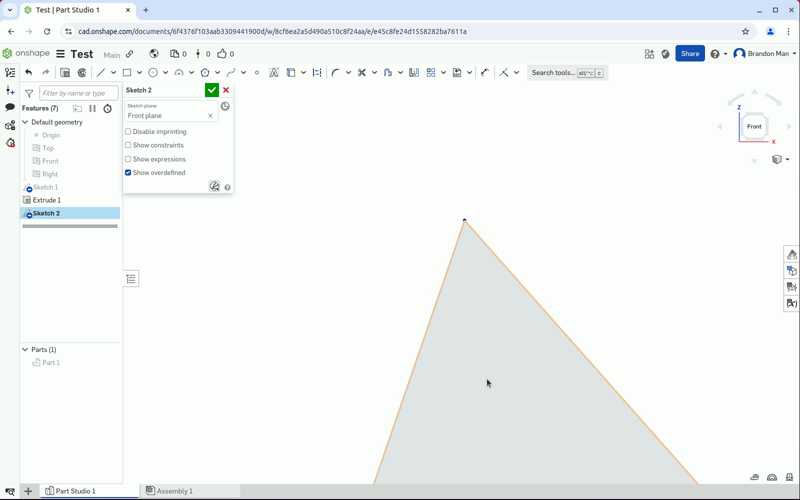
click(487, 378)
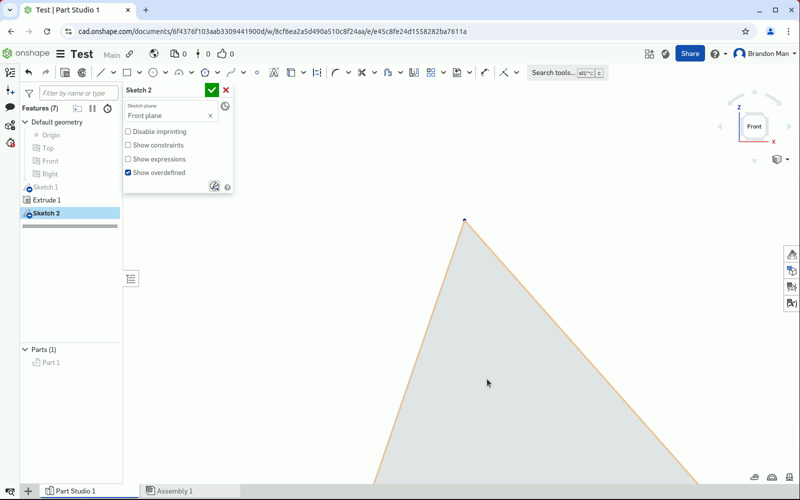
scroll(-6)
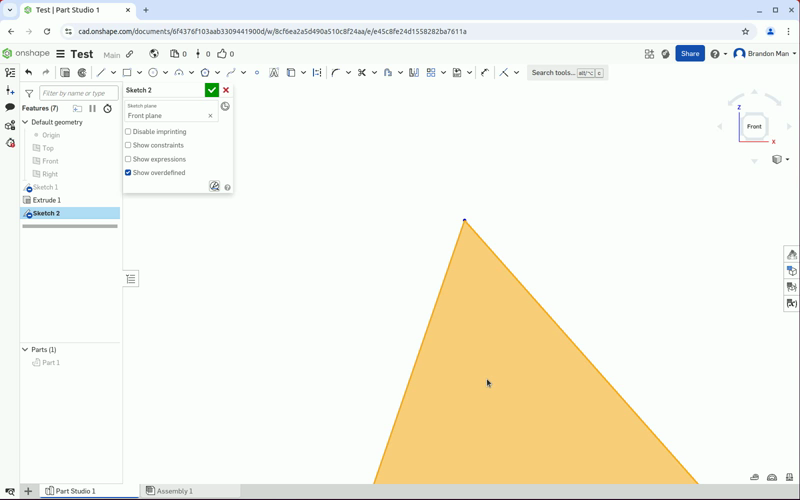
scroll(-6)
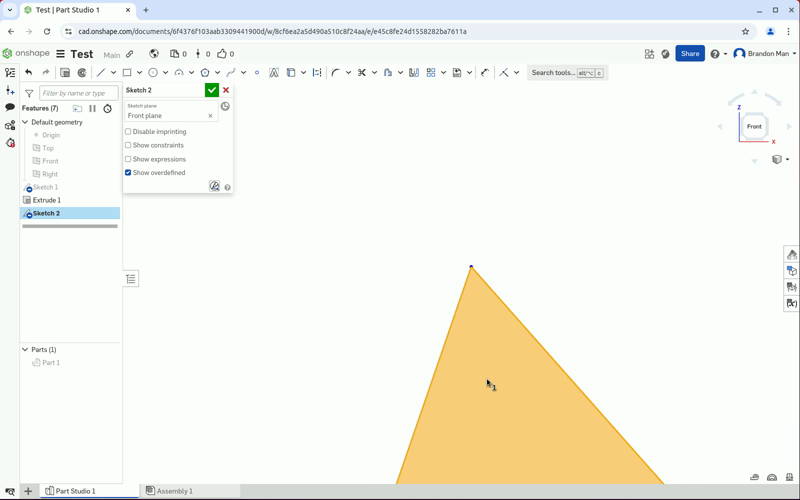
scroll(-6)
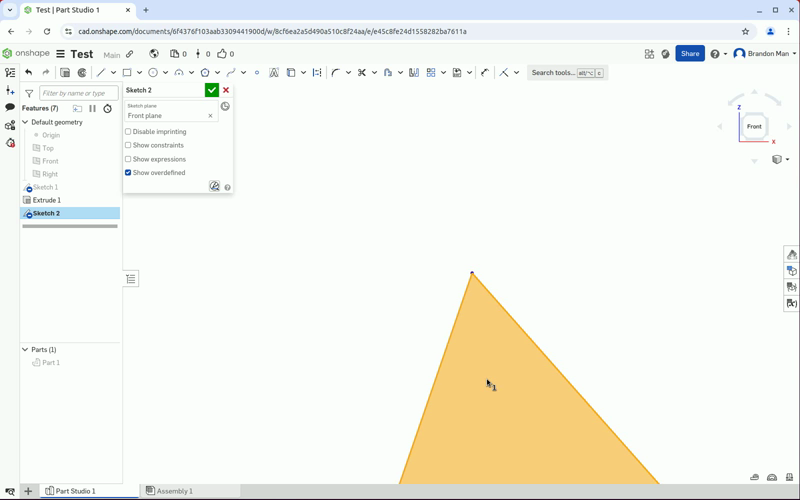
scroll(-6)
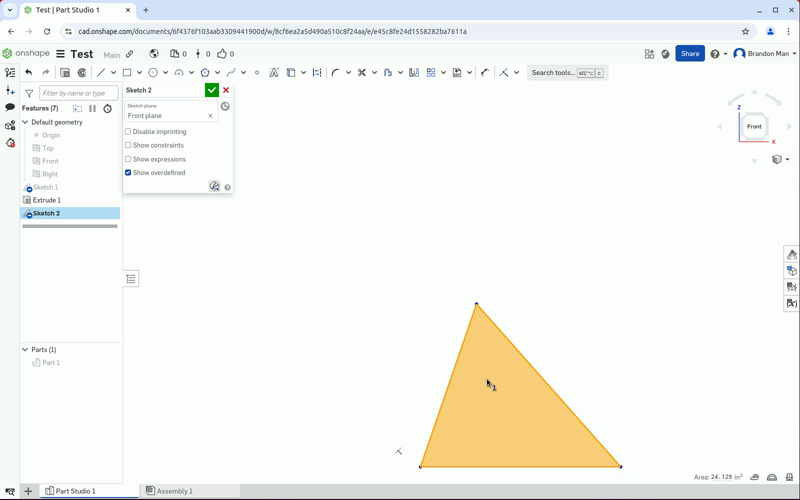
scroll(-6)
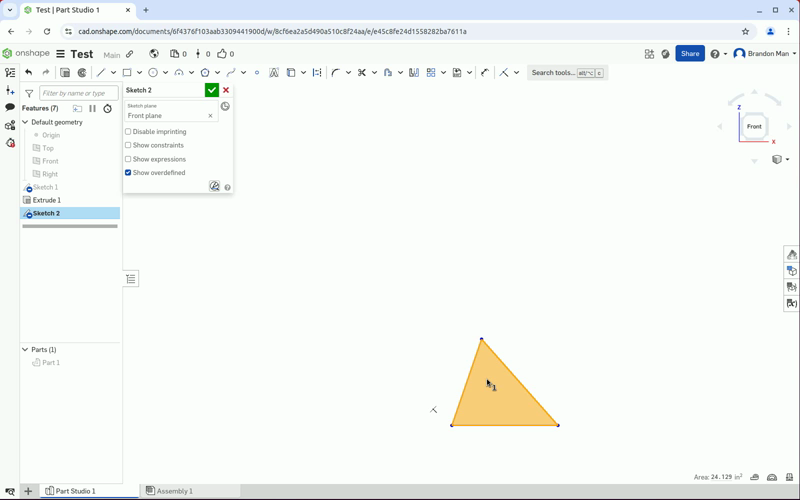
scroll(-6)
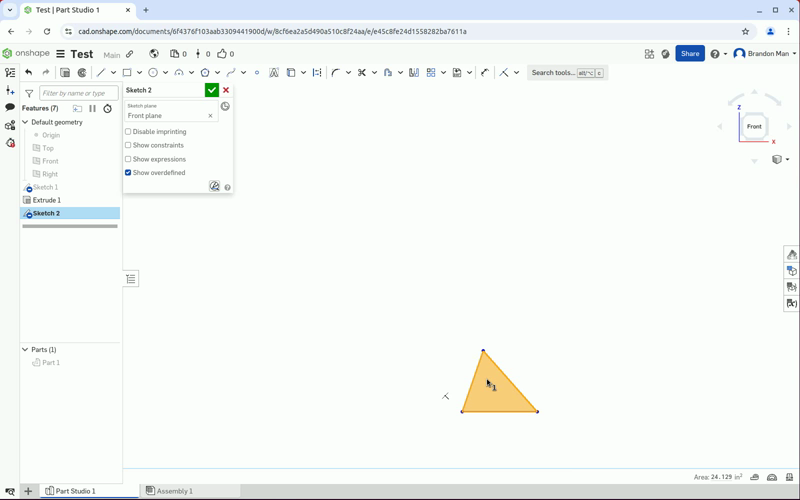
scroll(-6)
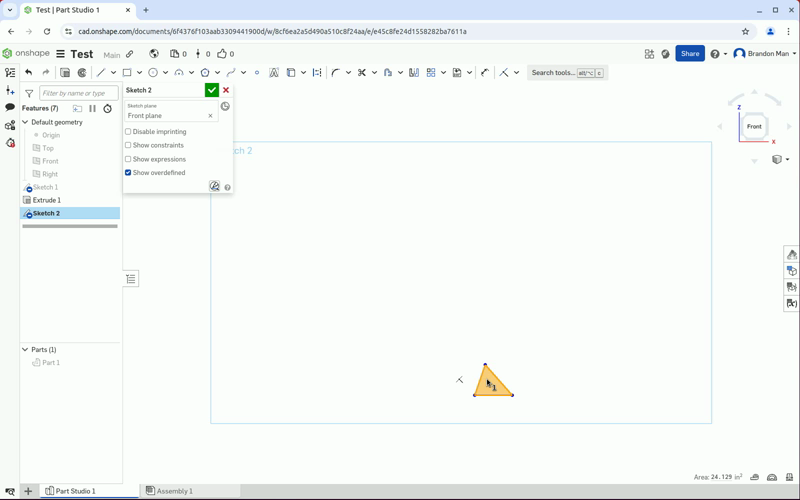
mouse_move(73, 352)
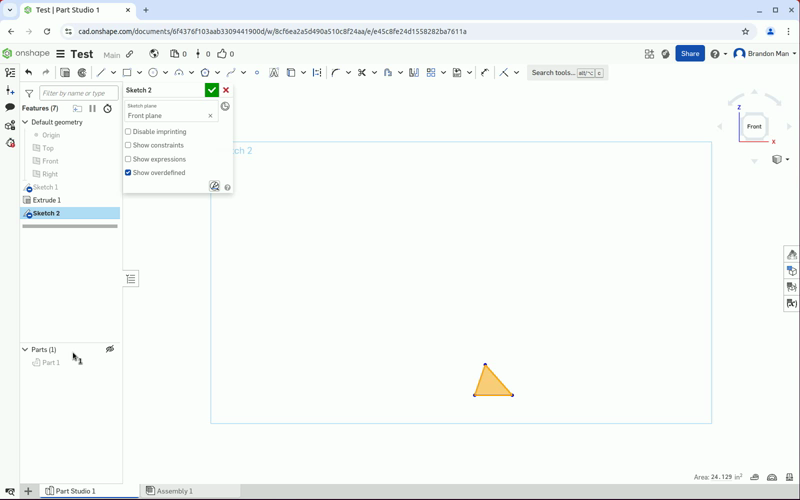
key(shift+y)
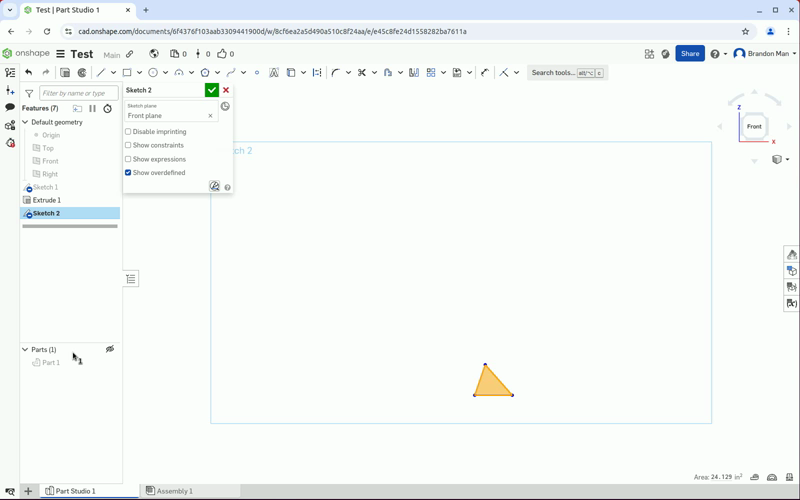
key(shift+e)
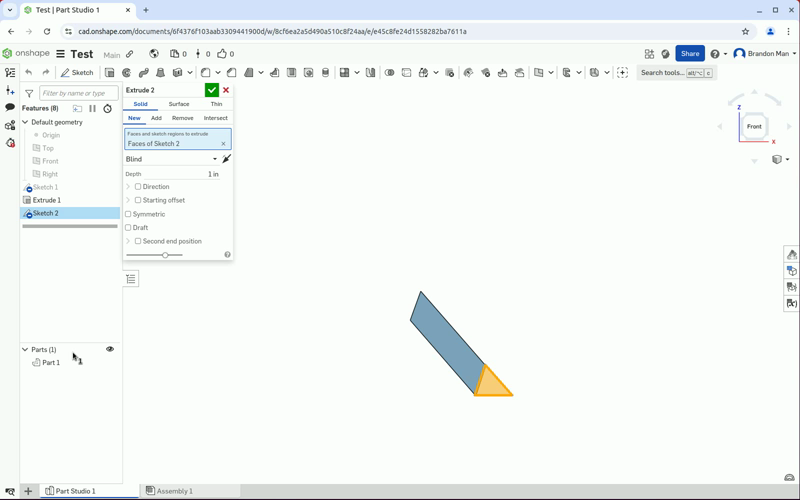
mouse_move(143, 106)
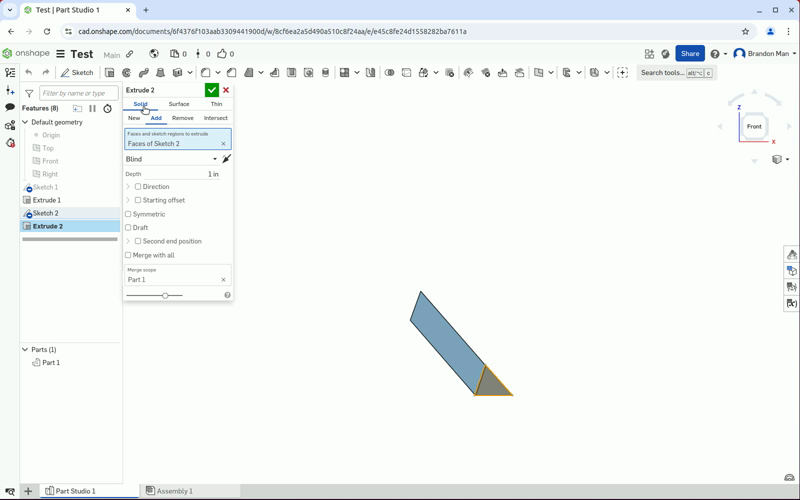
click(143, 106)
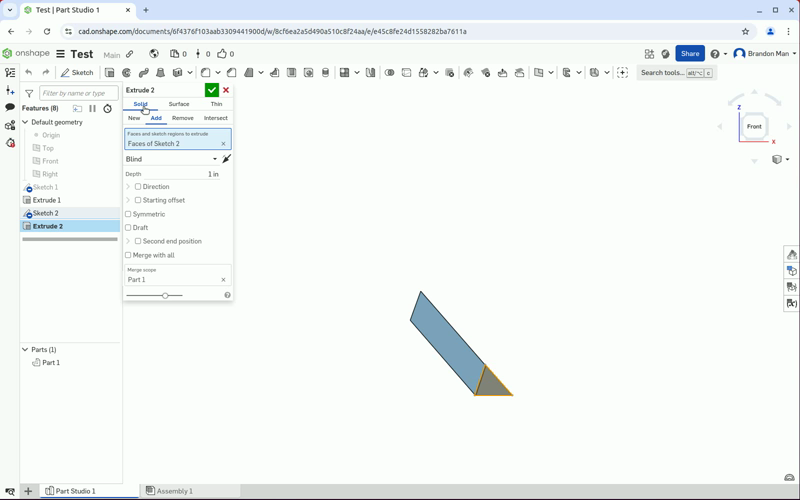
mouse_move(137, 120)
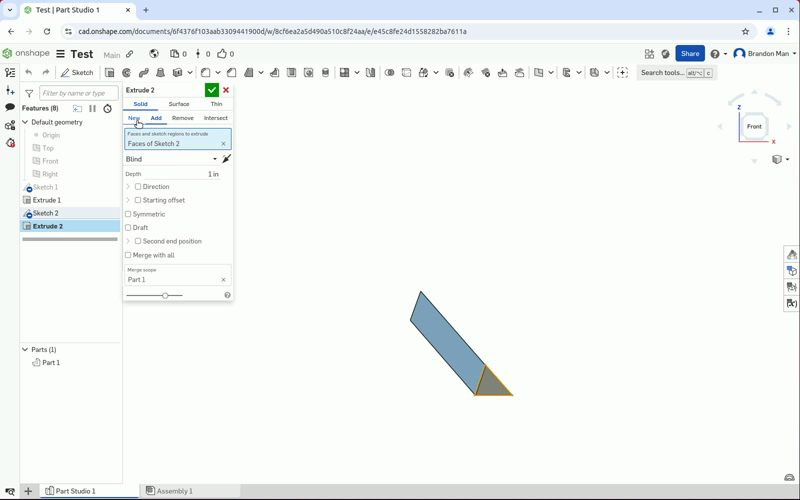
click(137, 120)
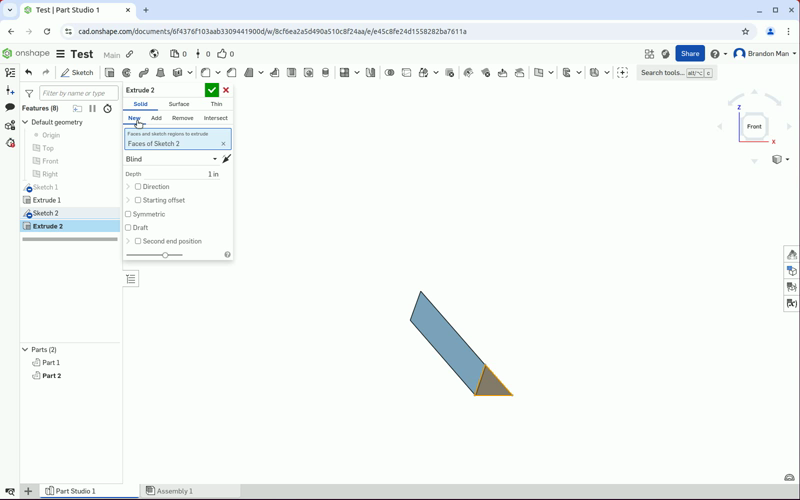
key(tab, 4)
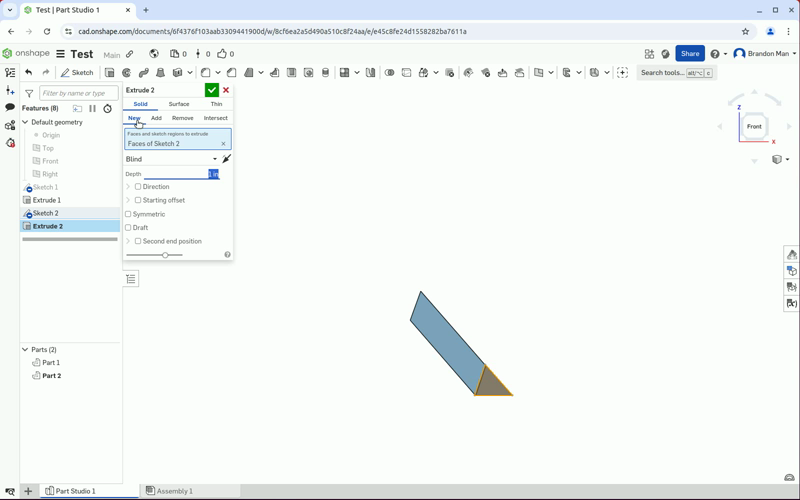
text(3.852)
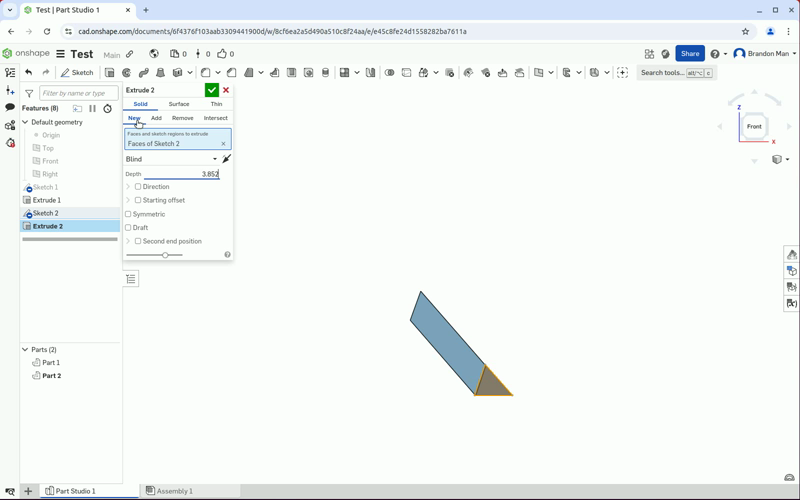
key(tab, 3)
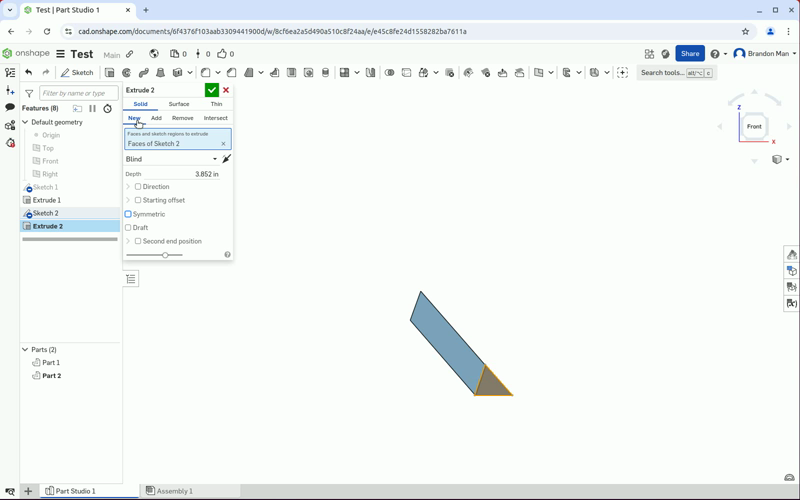
key(space)
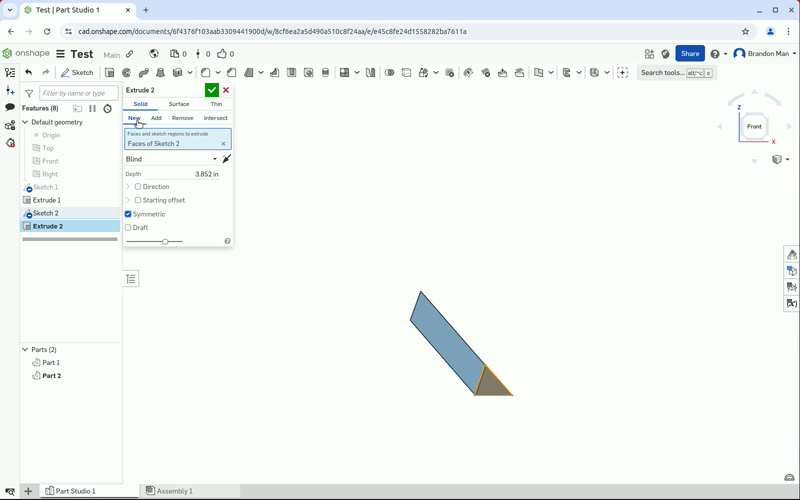
key(enter)
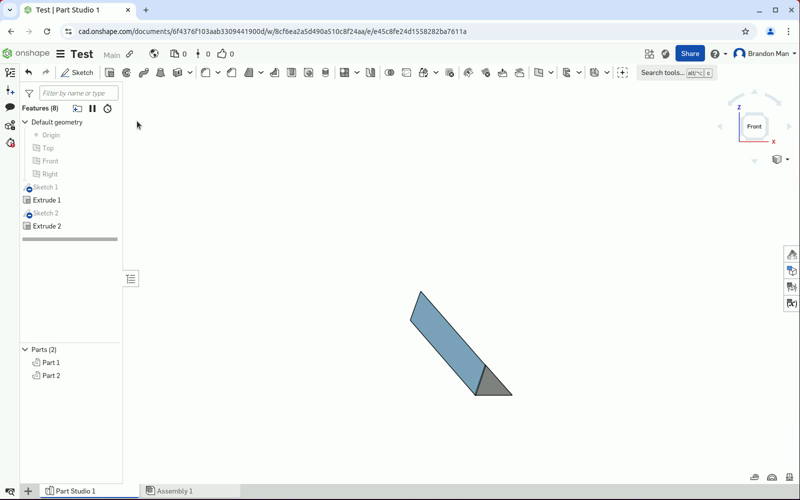
key(shift+h)
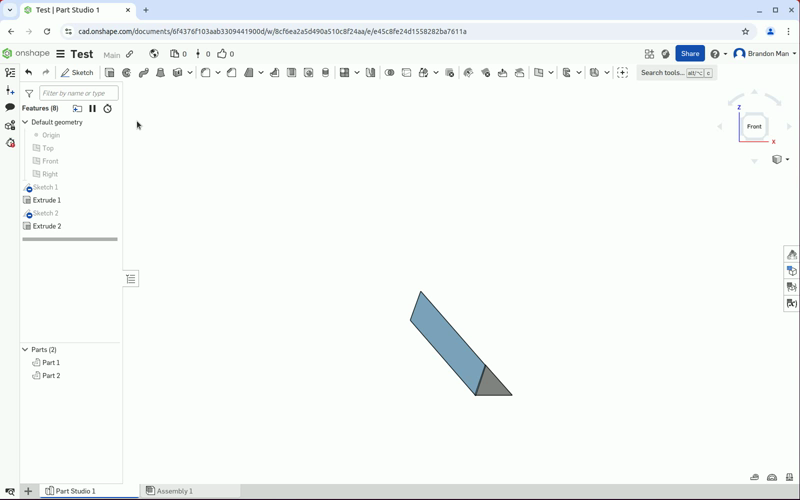
key(shift+h)
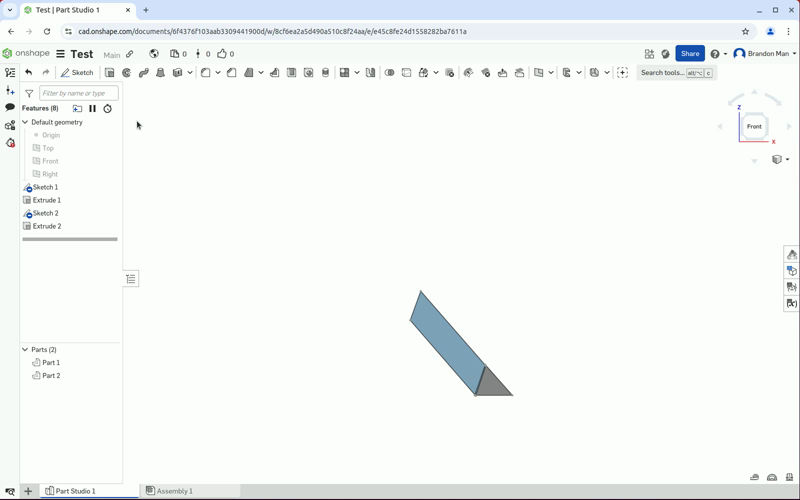
key(shift+7)
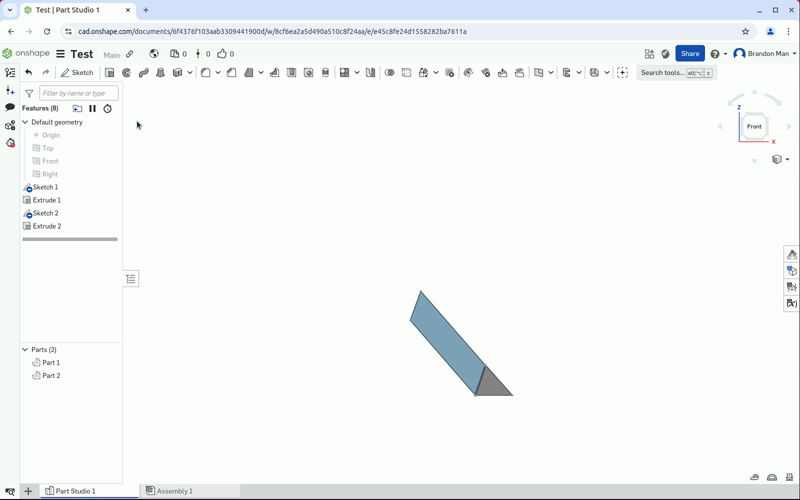
key(left, 2)
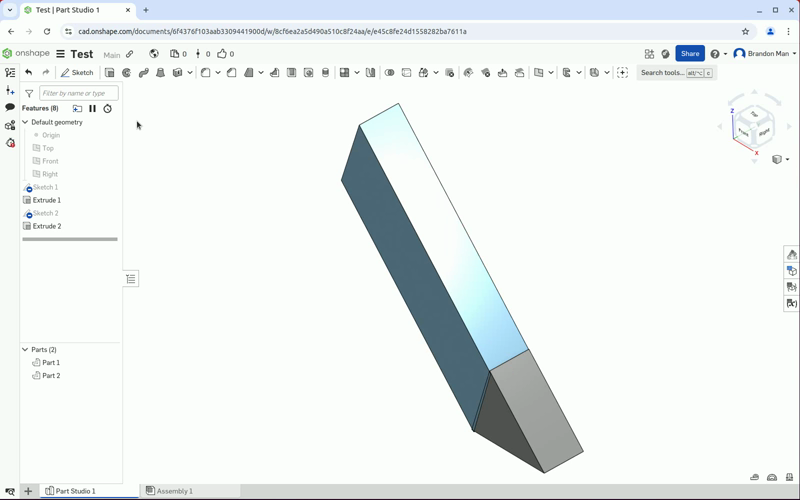
key(down, 2)
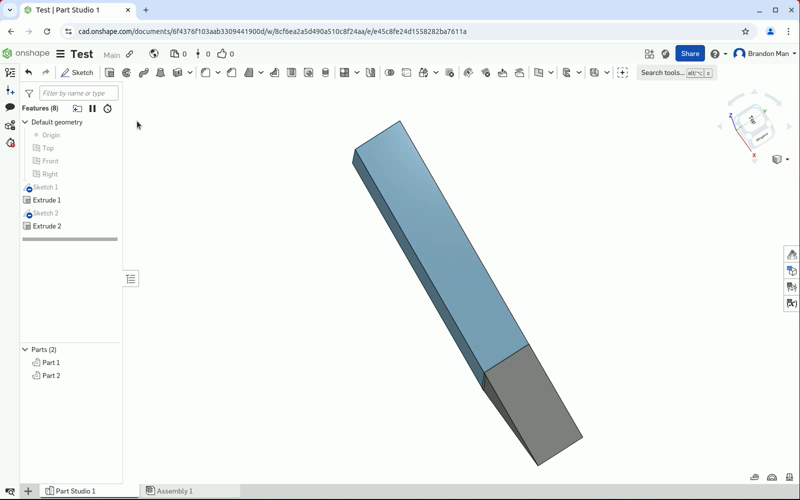
key(up, 2)
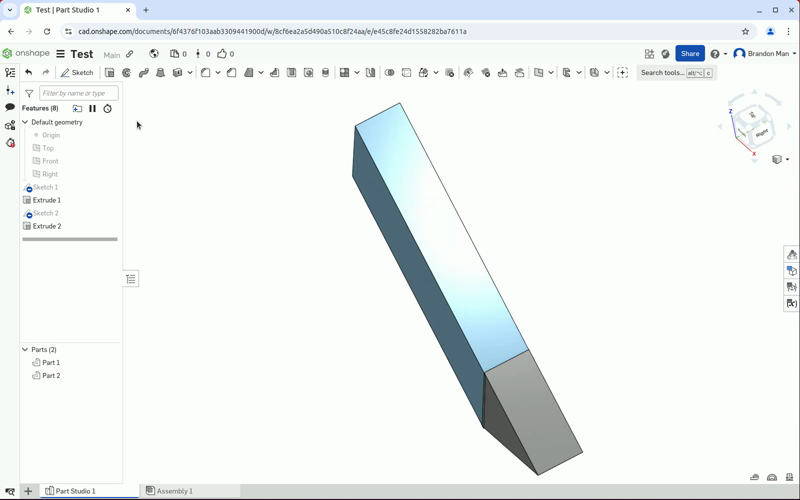
key(right, 2)
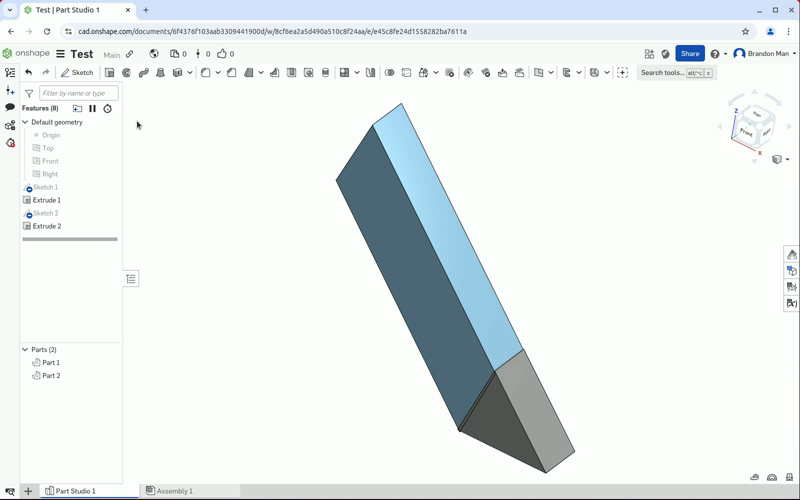
mouse_move(73, 189)
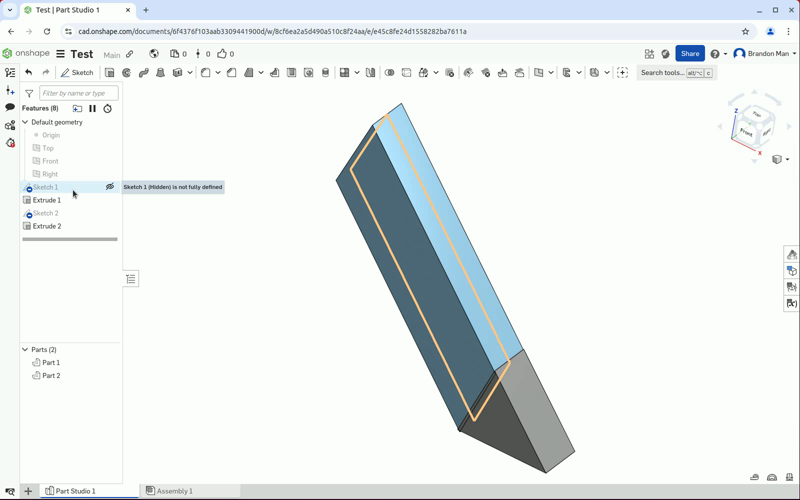
click(73, 189)